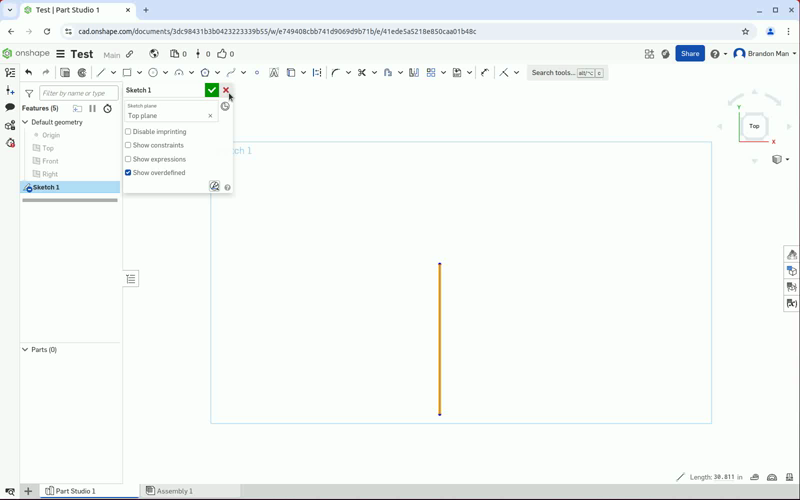
key(shift+h)
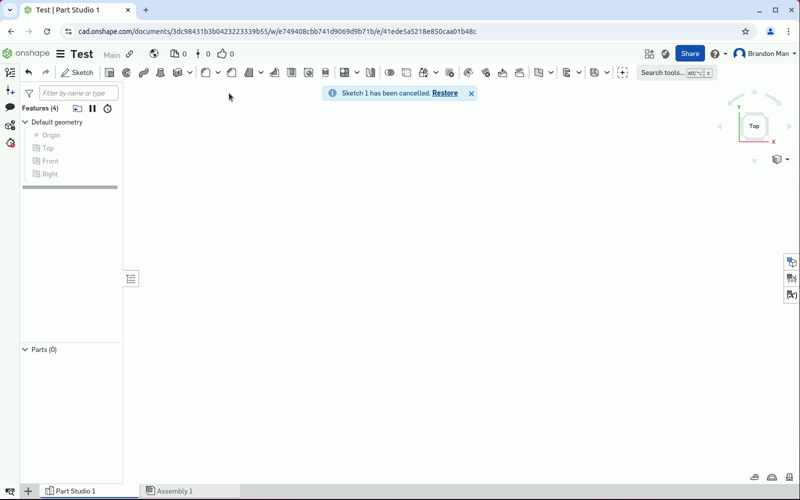
mouse_move(73, 352)
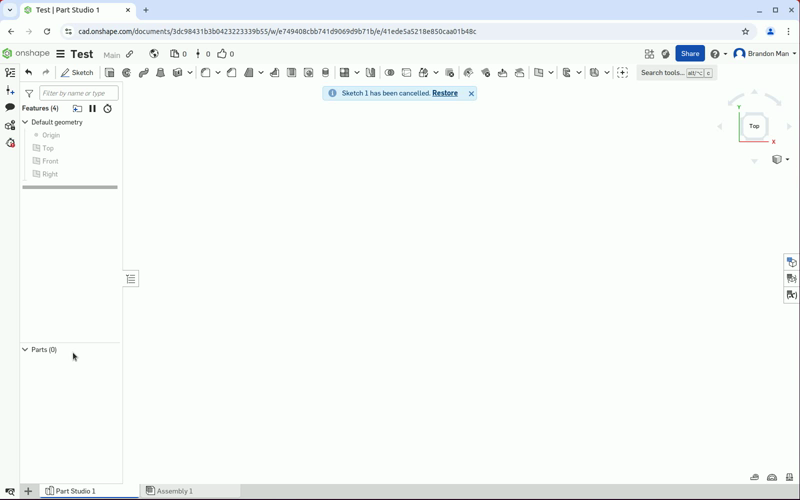
key(y)
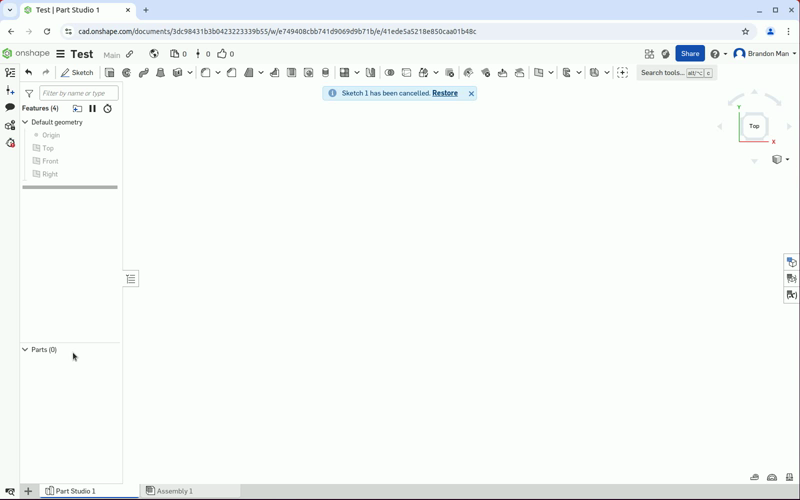
key(shift+p)
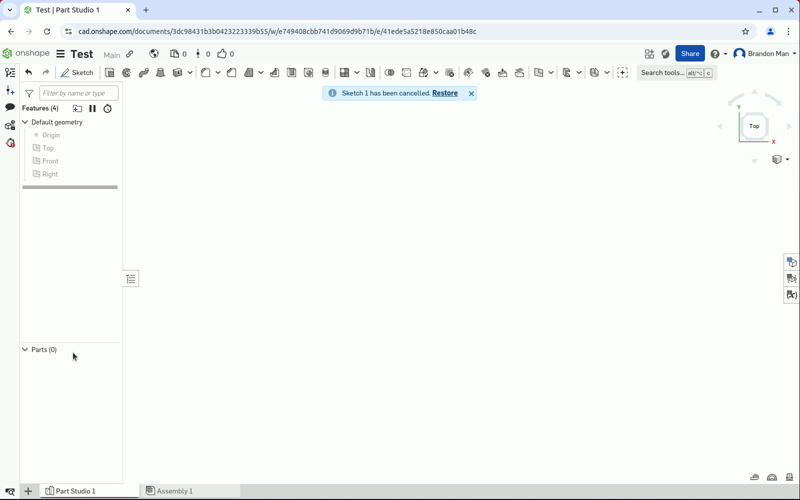
key(space)
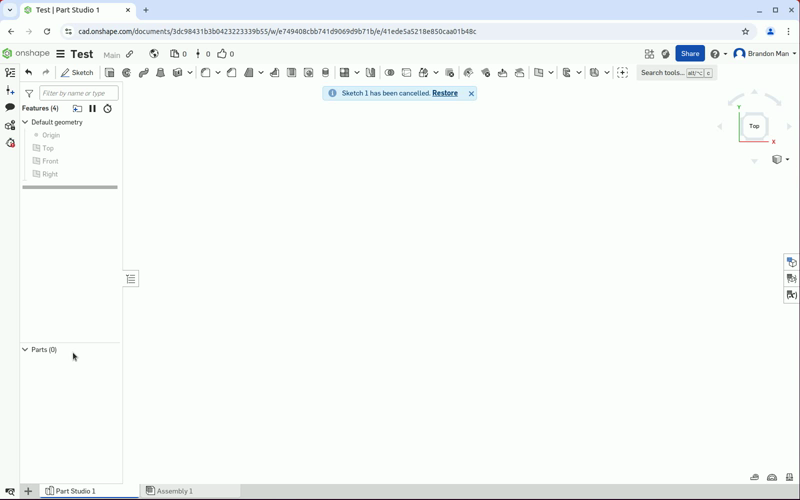
key_down(shift)
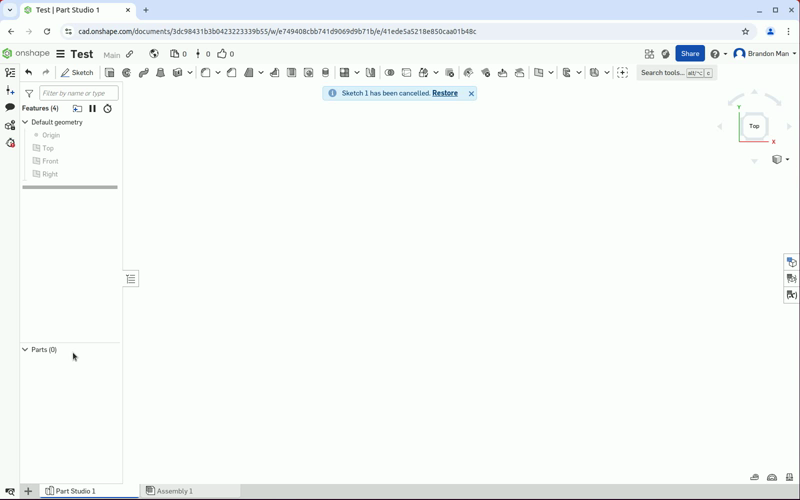
key(up)
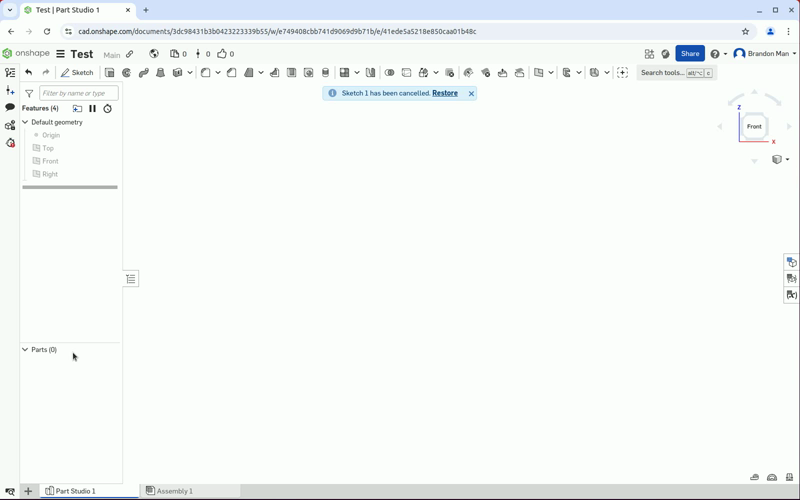
key_up(shift)
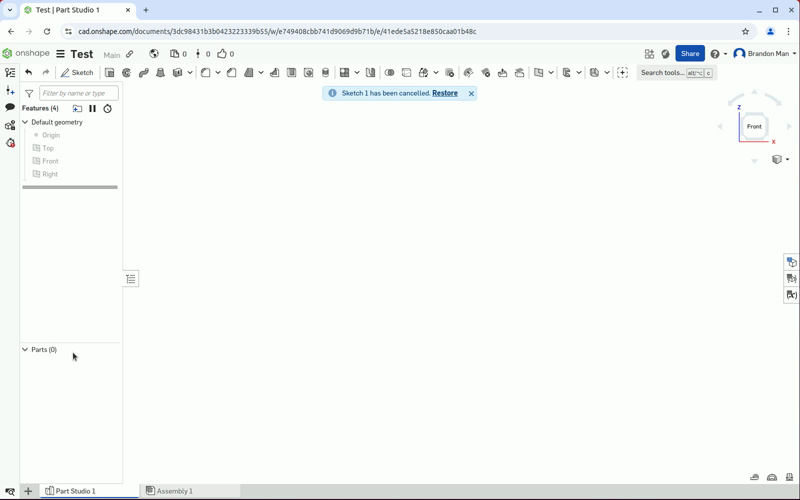
mouse_move(73, 352)
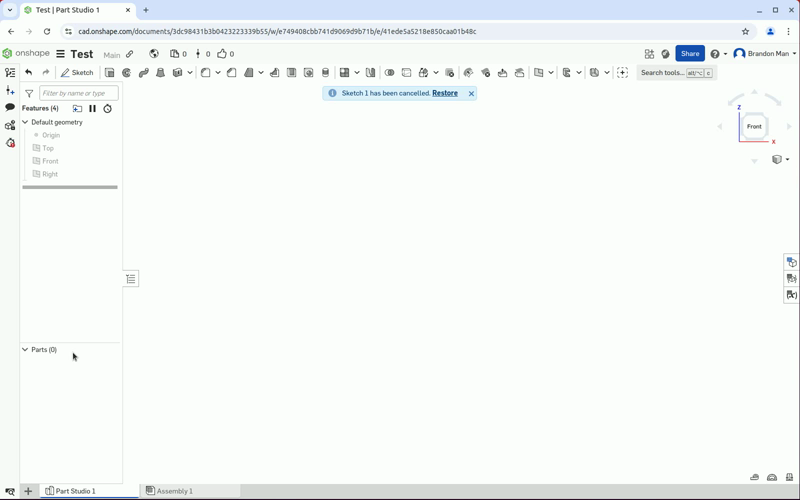
key(shift+y)
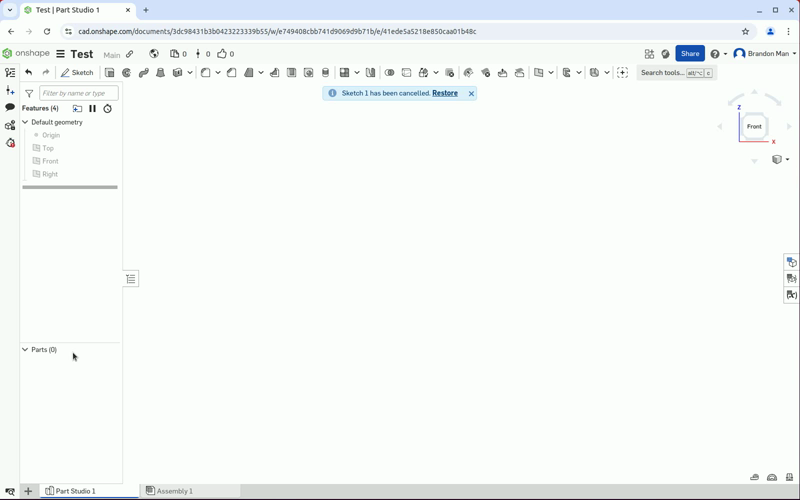
key(shift+s)
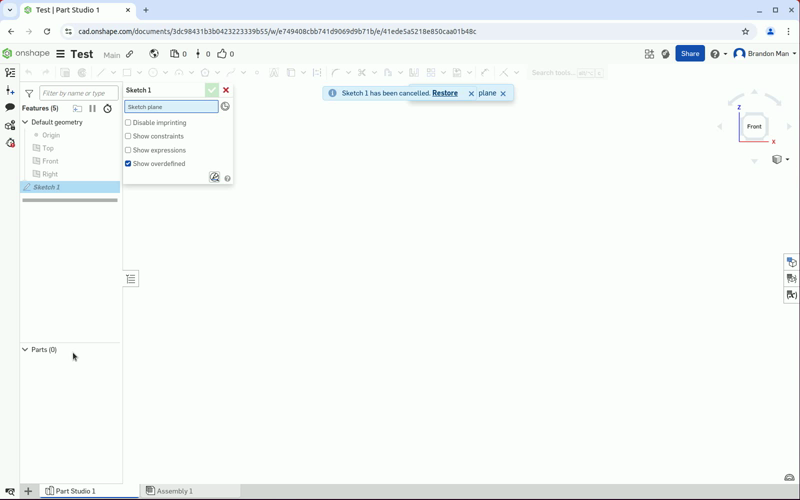
mouse_move(73, 163)
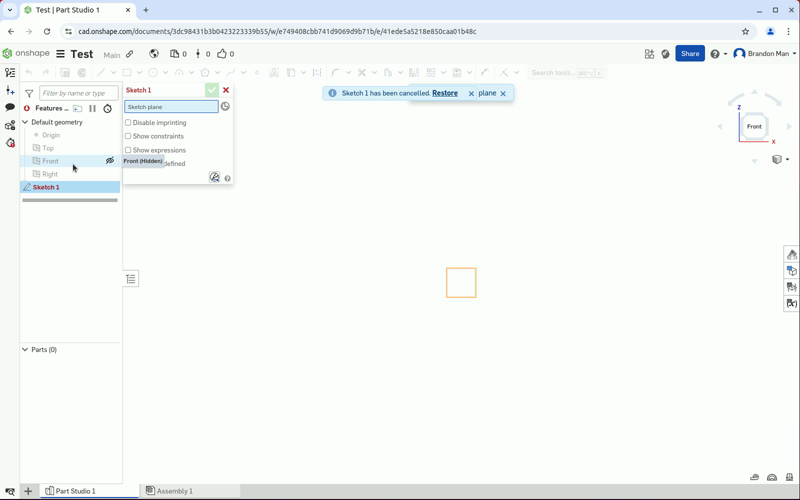
click(73, 163)
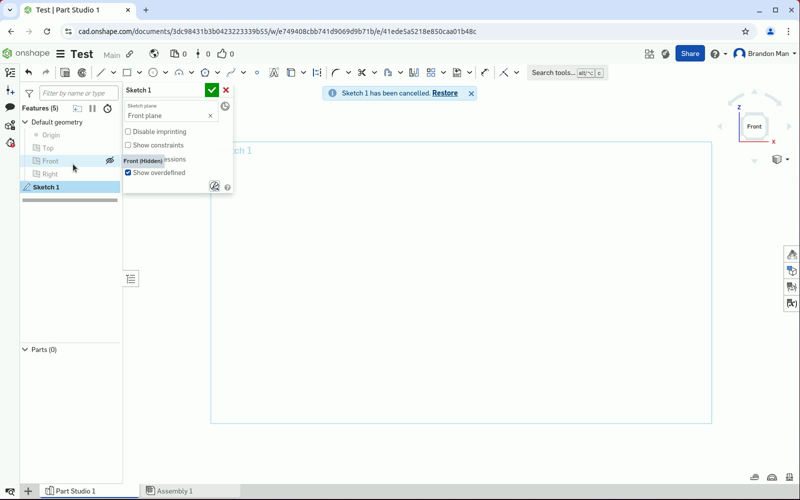
mouse_move(73, 352)
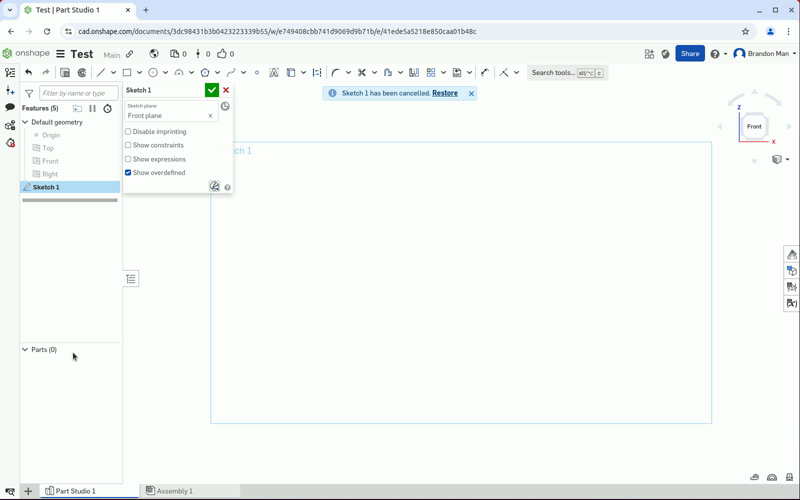
key(y)
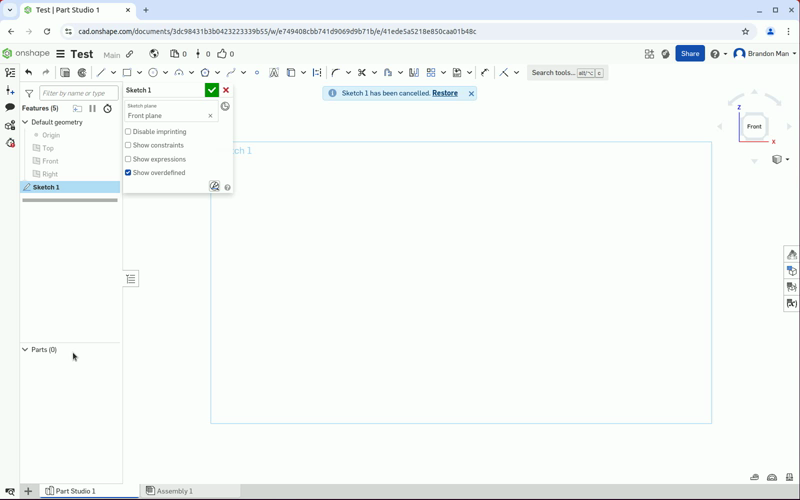
key(l)
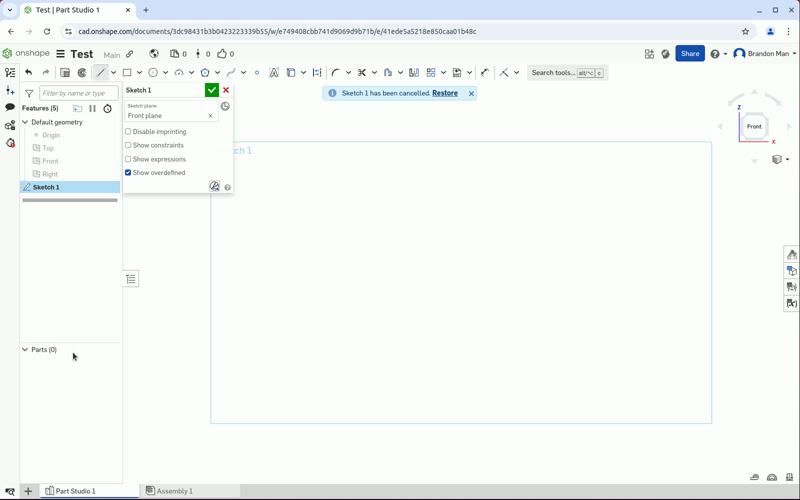
key_down(shift)
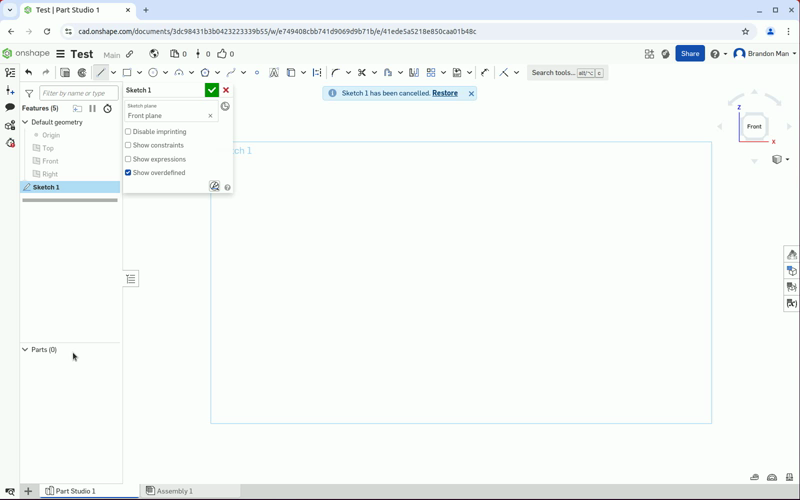
mouse_move(375, 282)
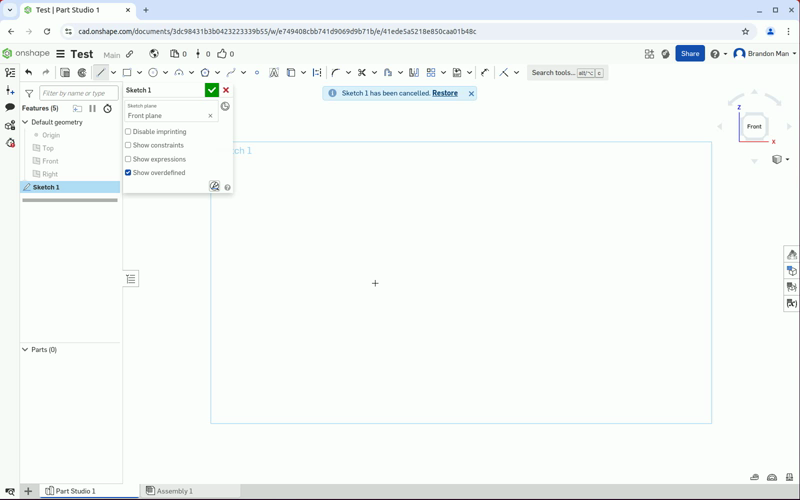
click(375, 282)
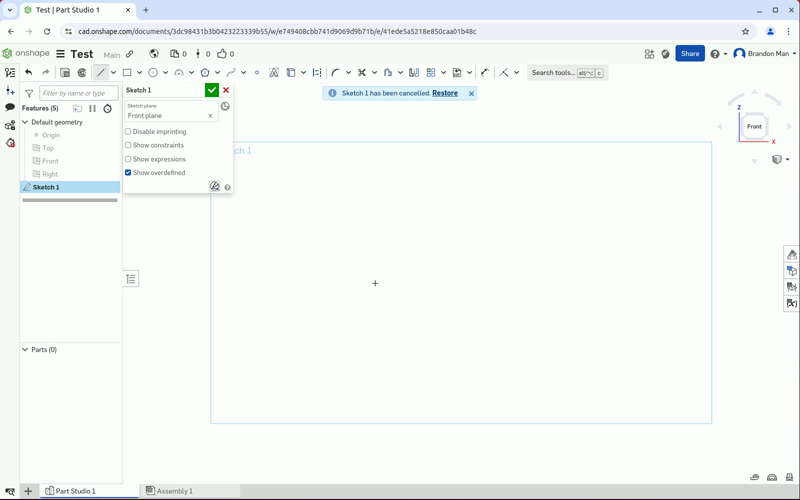
key_up(shift)
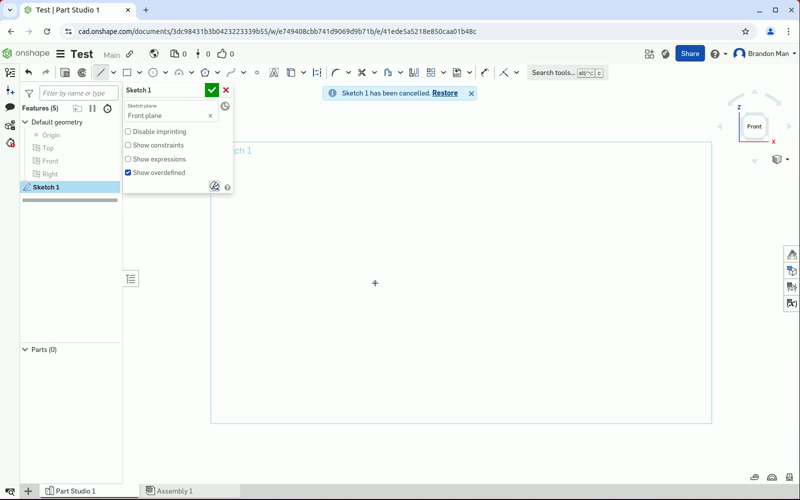
key_down(shift)
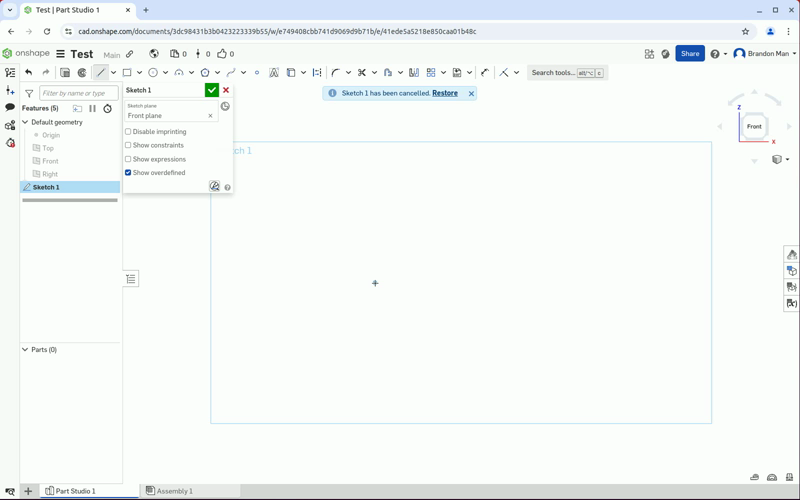
mouse_move(405, 282)
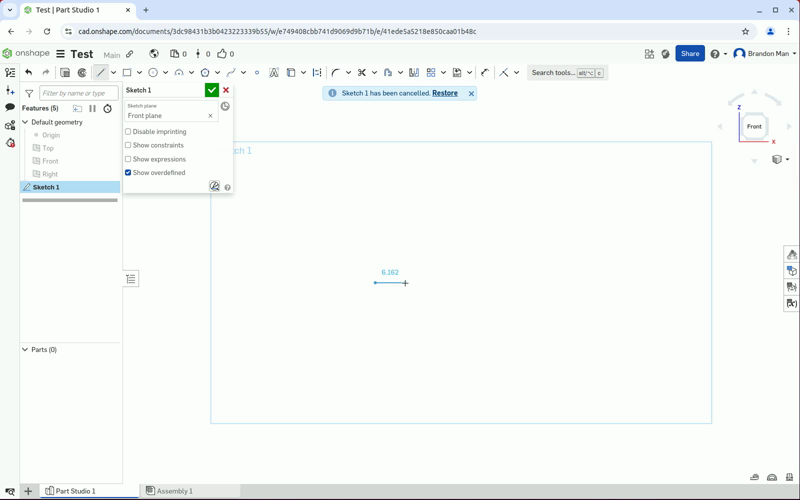
mouse_move(418, 282)
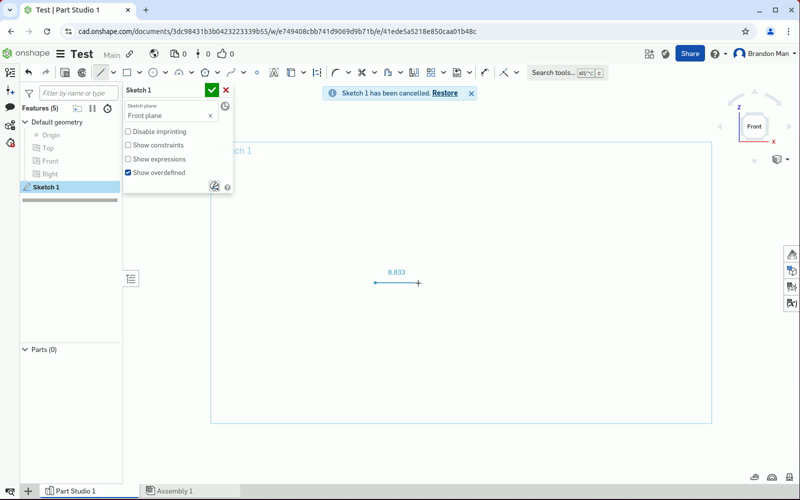
click(418, 282)
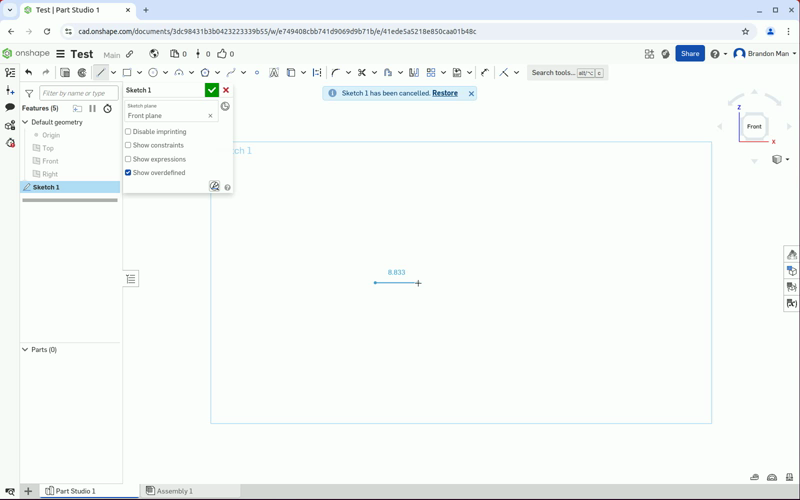
key_up(shift)
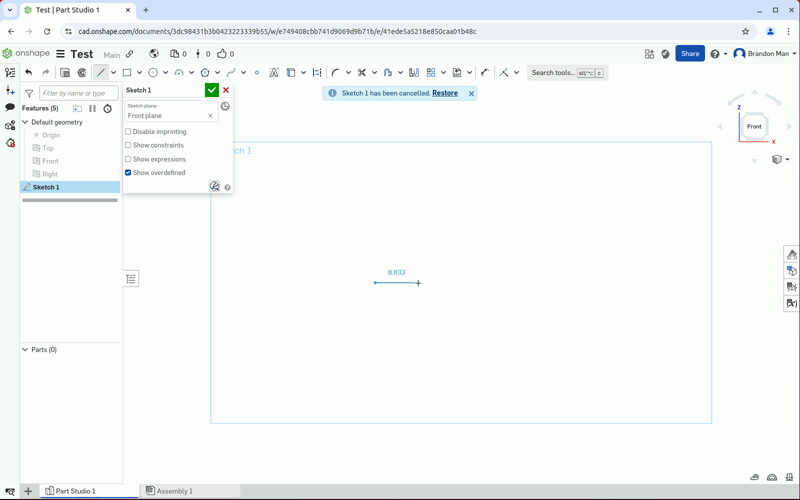
key_down(shift)
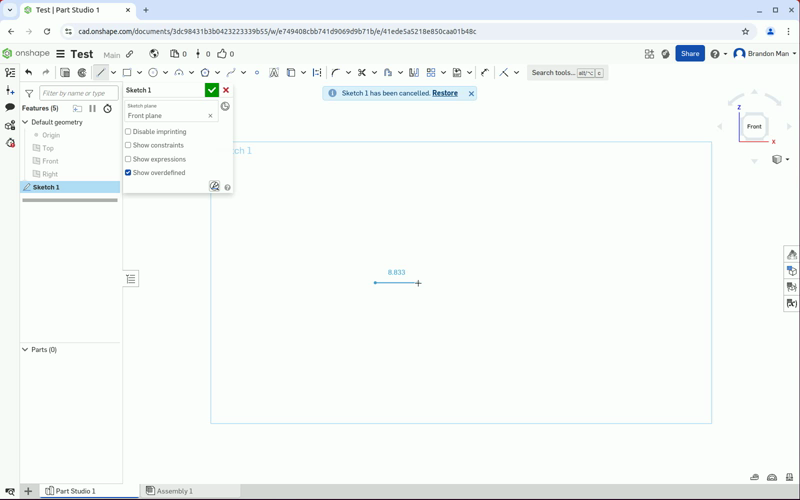
mouse_move(448, 282)
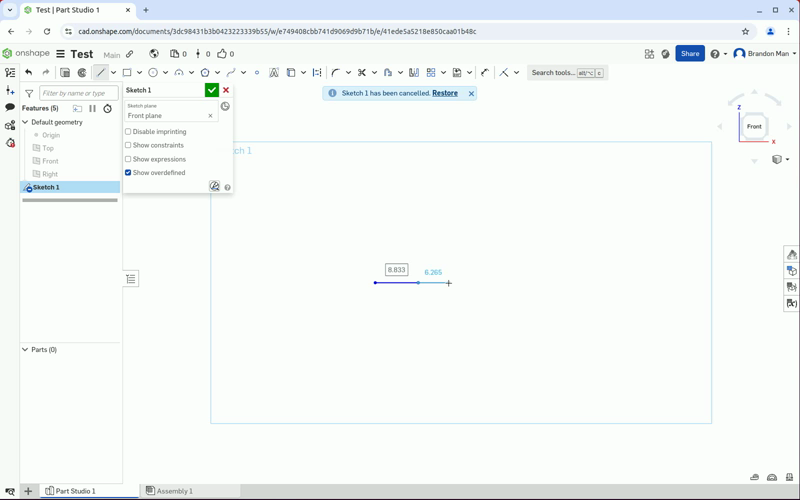
mouse_move(436, 241)
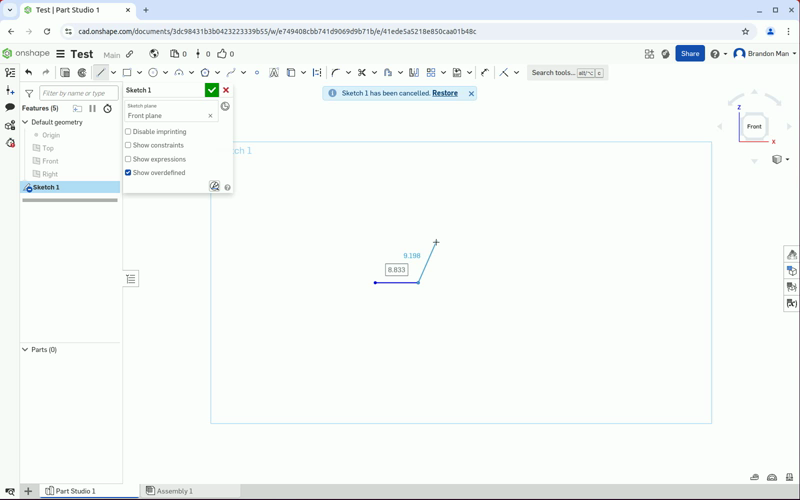
click(436, 241)
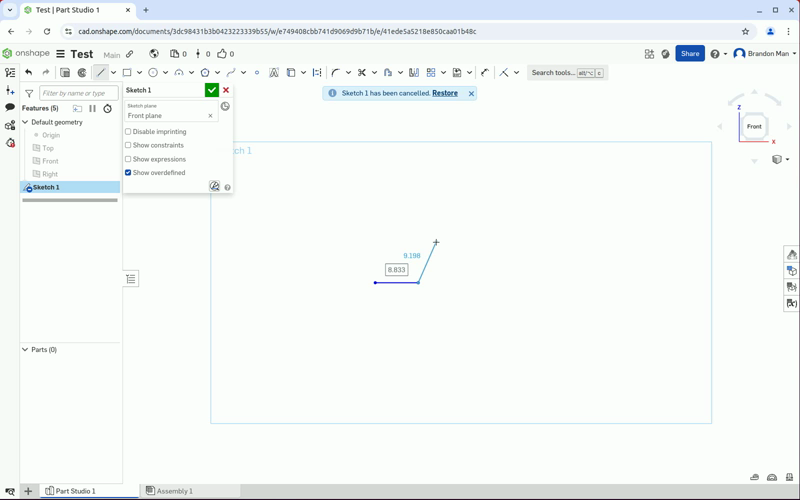
key_up(shift)
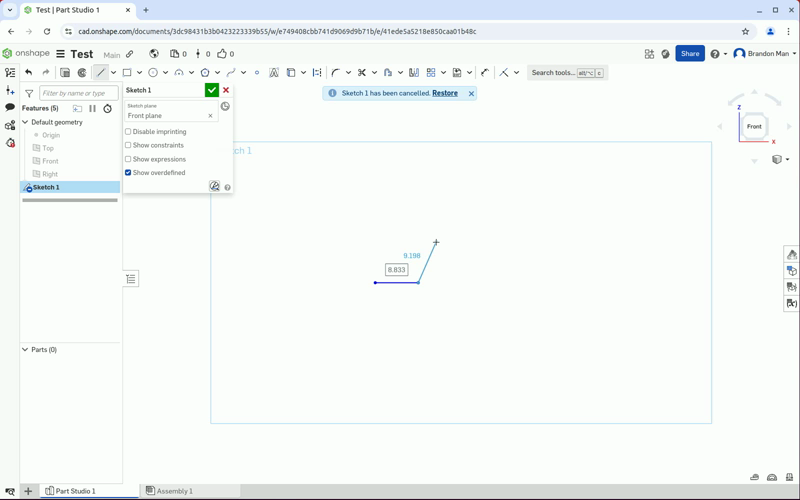
key_down(shift)
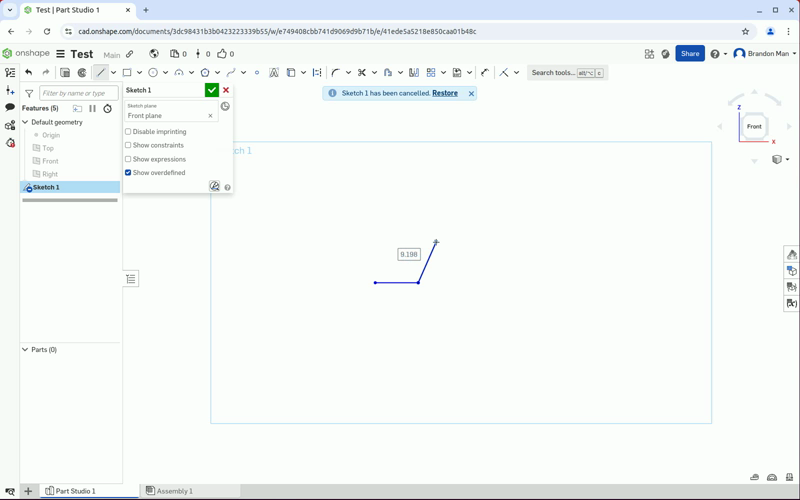
mouse_move(466, 241)
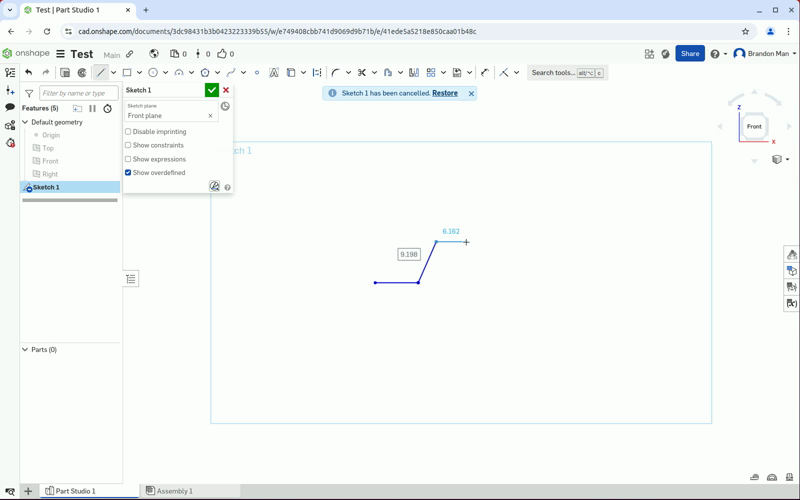
mouse_move(484, 241)
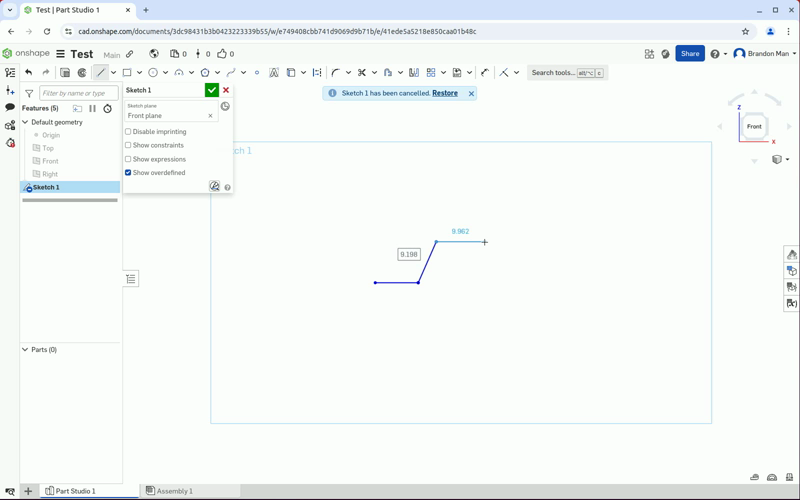
click(484, 241)
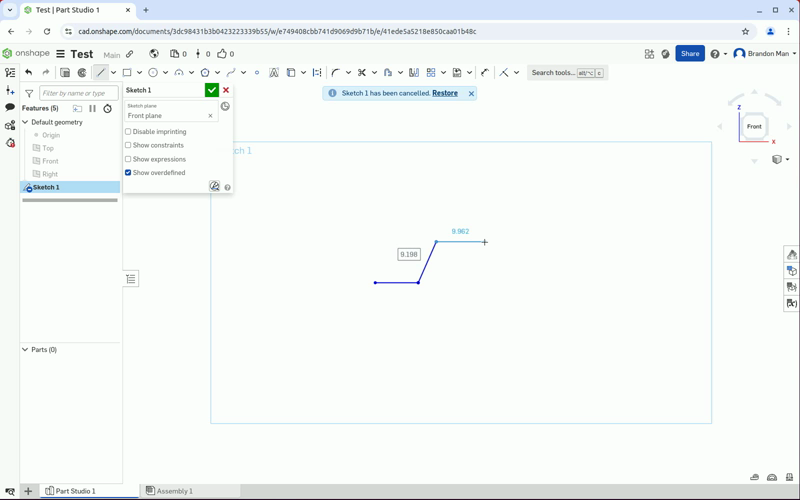
key_up(shift)
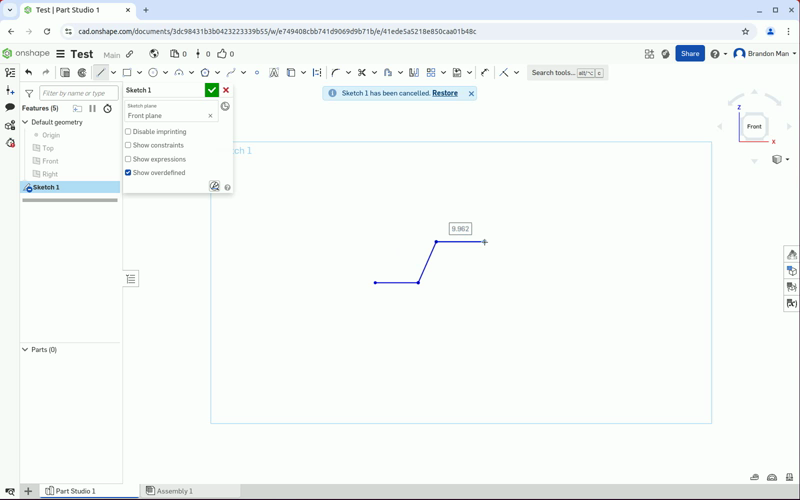
key_down(shift)
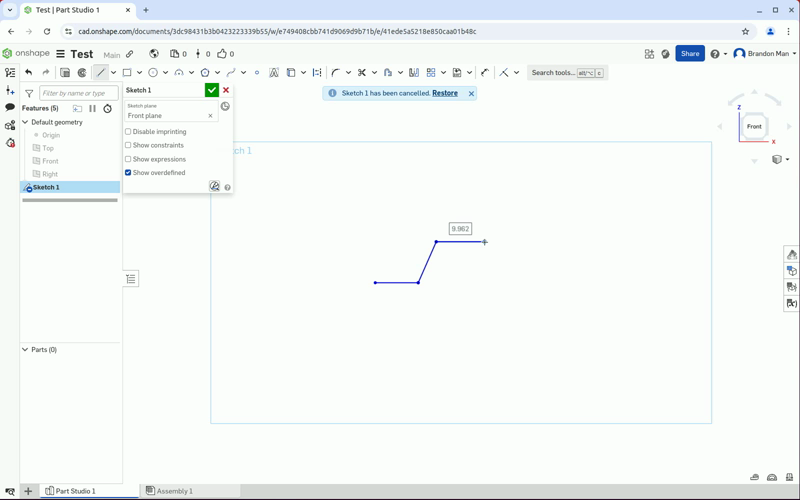
mouse_move(514, 241)
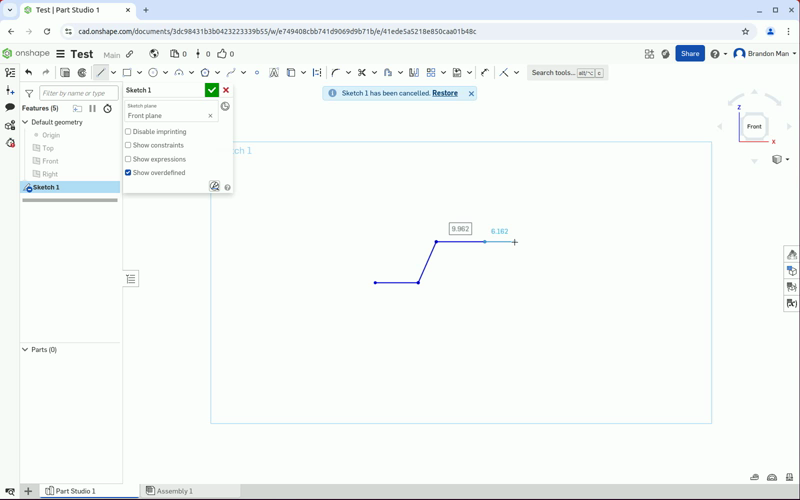
mouse_move(502, 282)
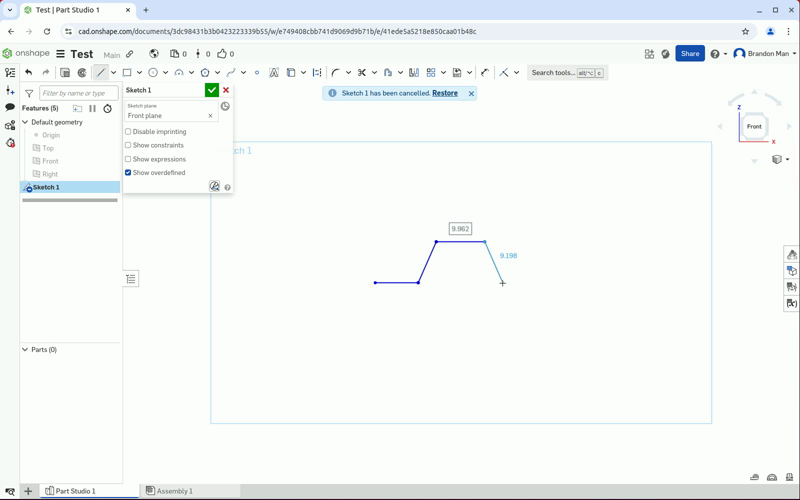
click(502, 282)
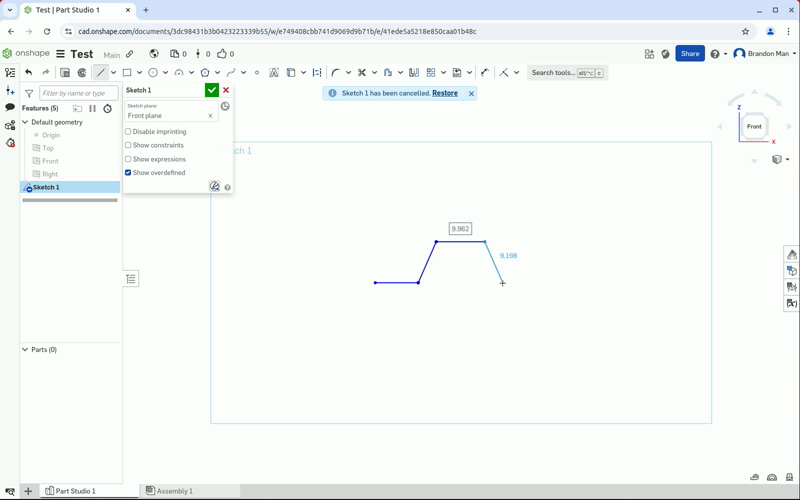
key_up(shift)
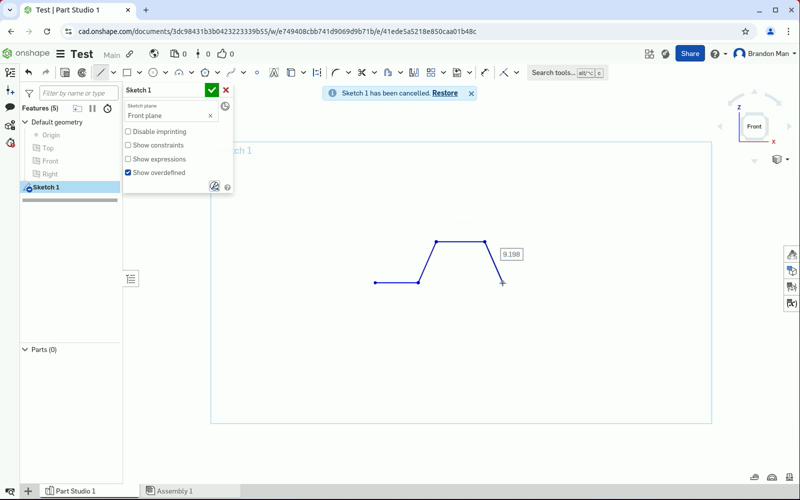
key_down(shift)
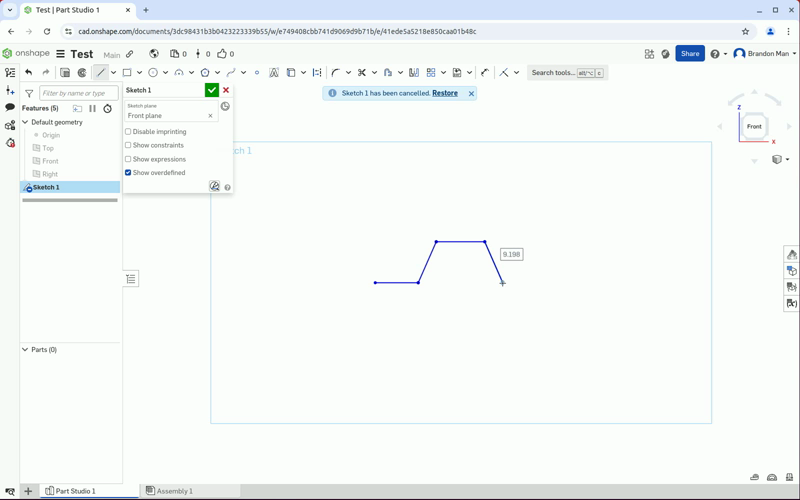
mouse_move(532, 282)
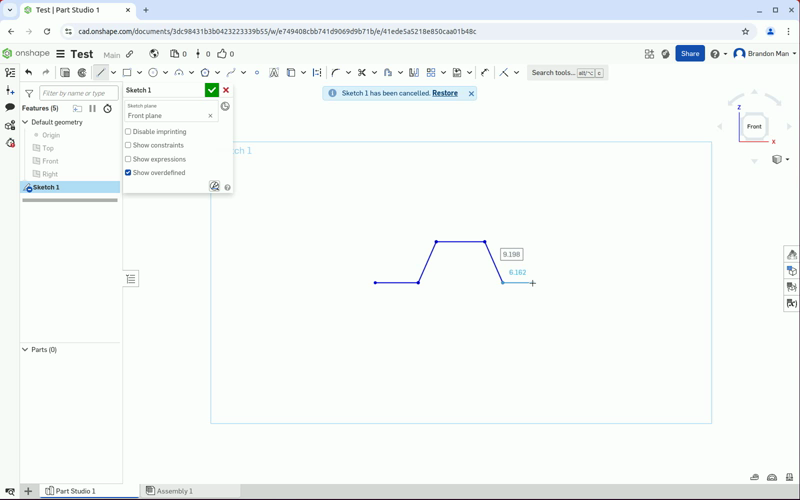
mouse_move(545, 282)
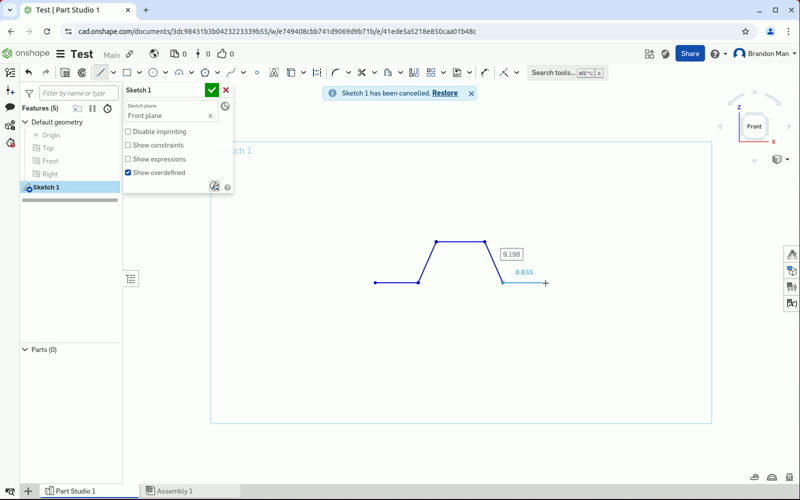
click(545, 282)
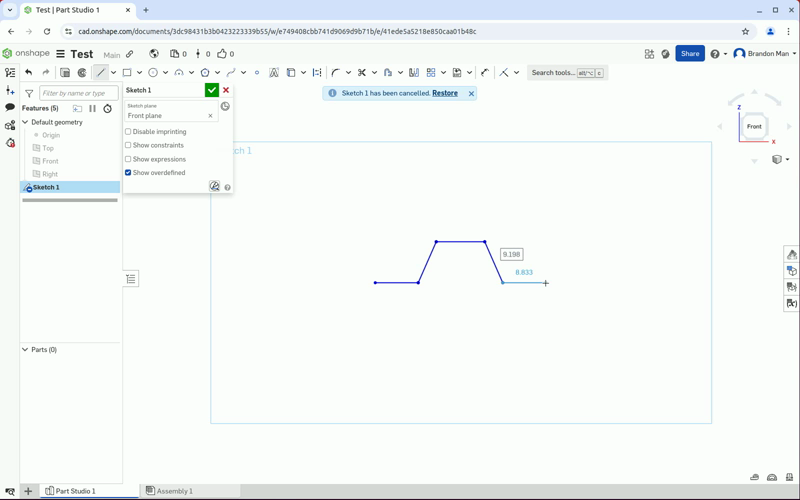
key_up(shift)
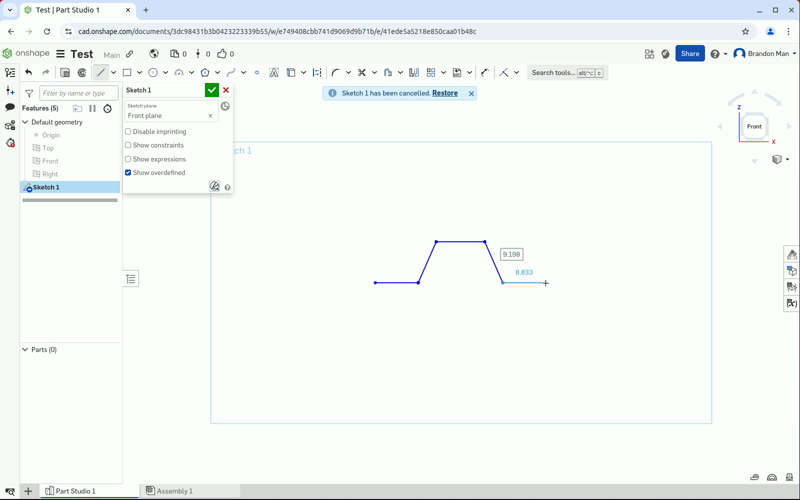
key_down(shift)
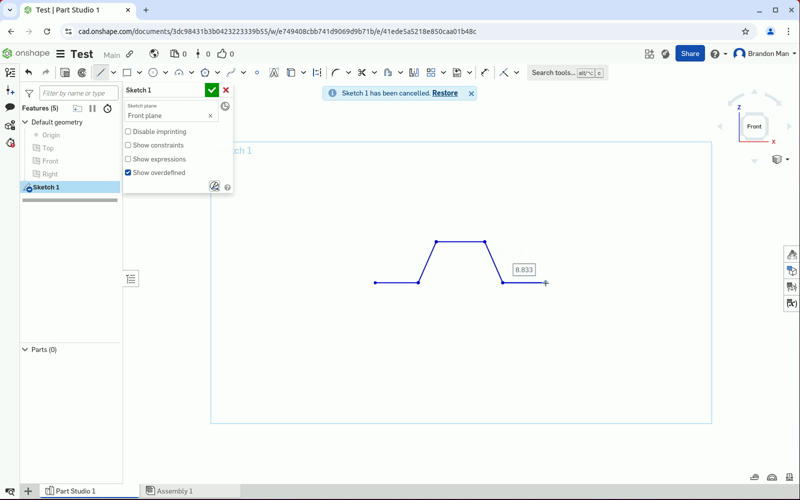
mouse_move(492, 200)
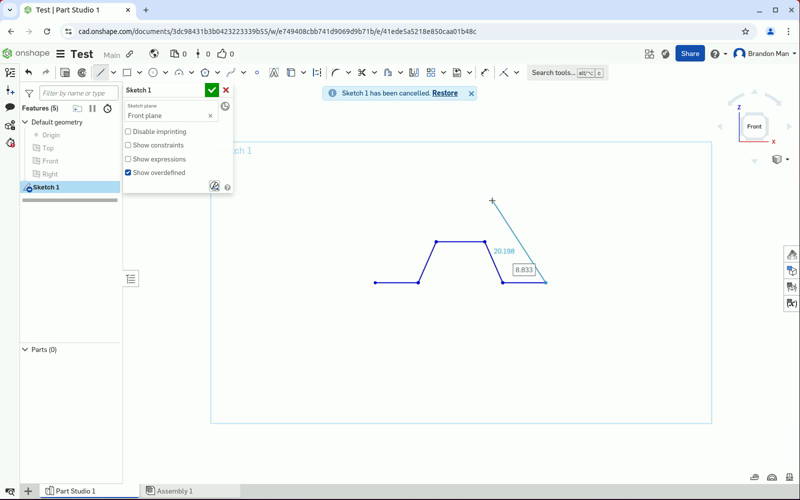
click(492, 200)
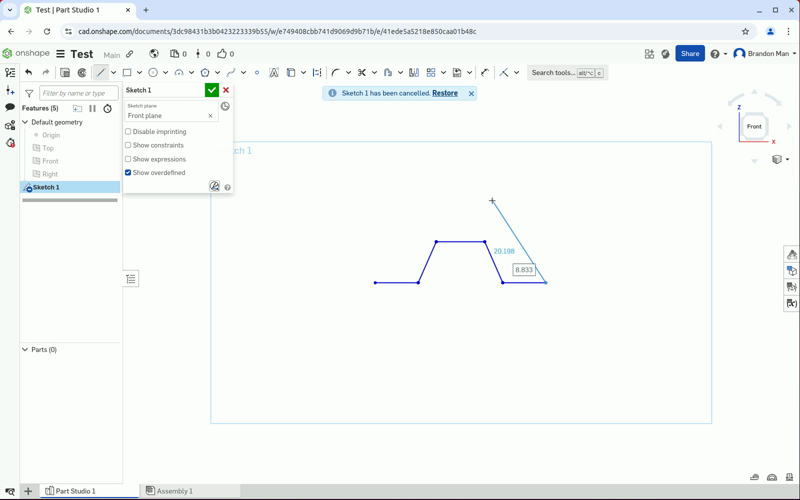
key_up(shift)
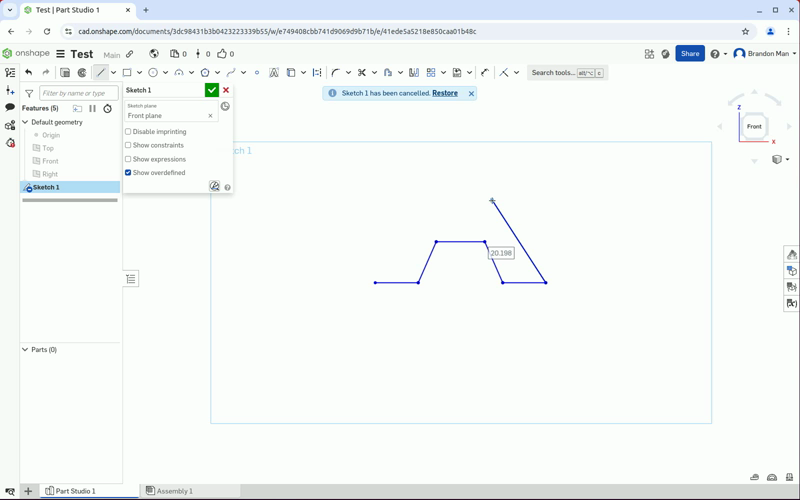
key(esc)
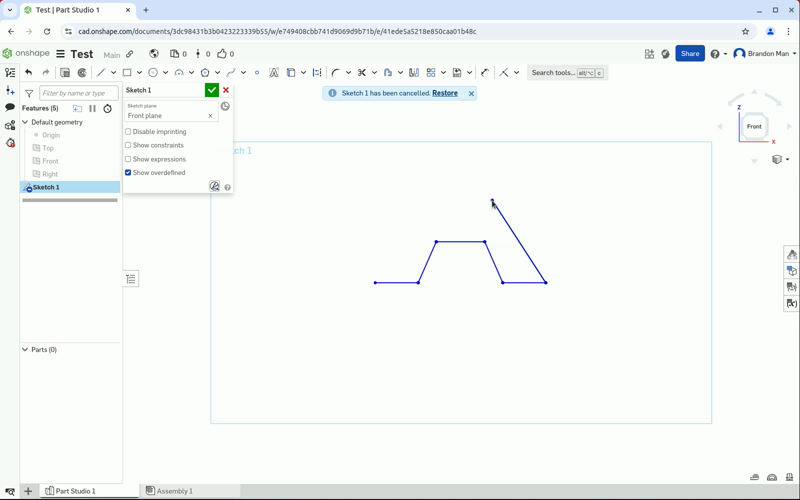
key(a)
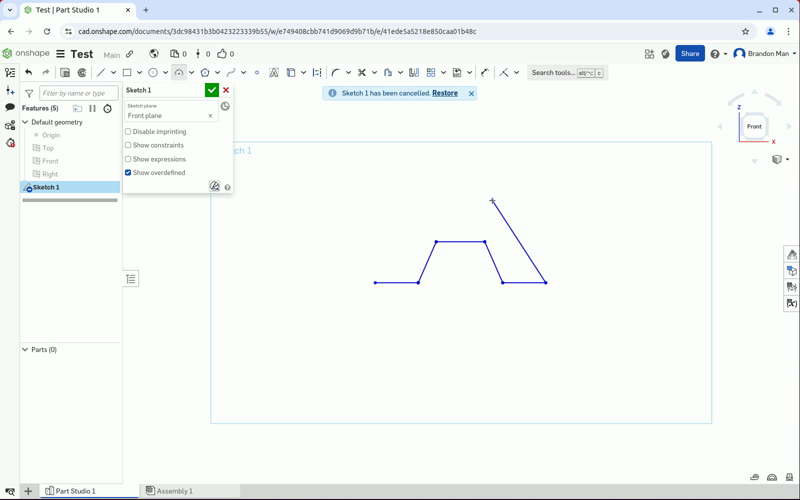
mouse_move(492, 200)
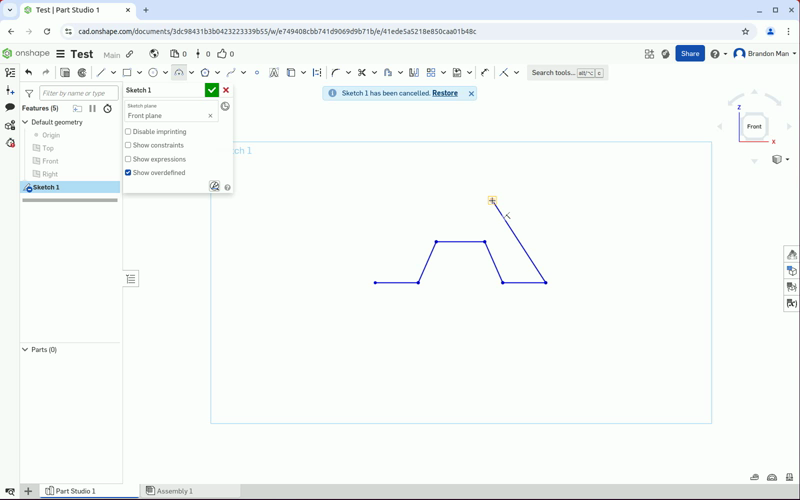
click(492, 200)
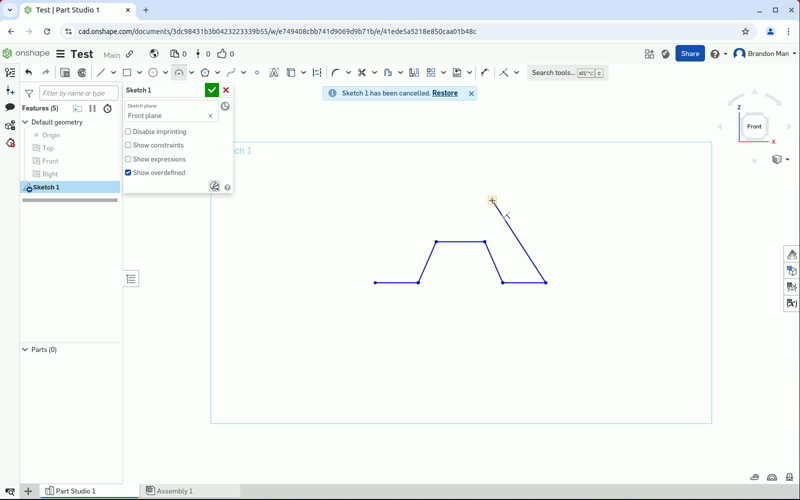
key_down(shift)
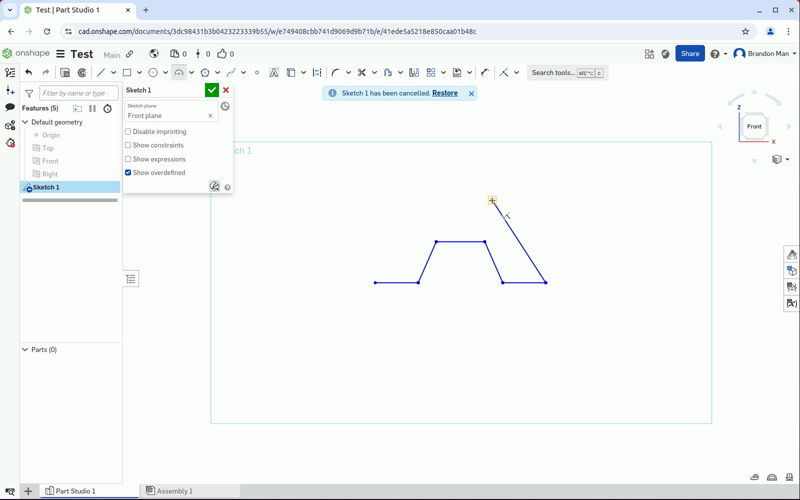
mouse_move(429, 200)
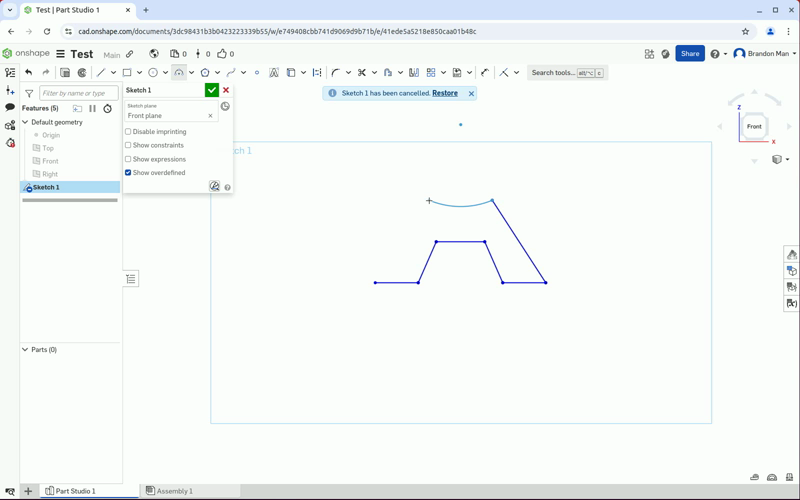
click(429, 200)
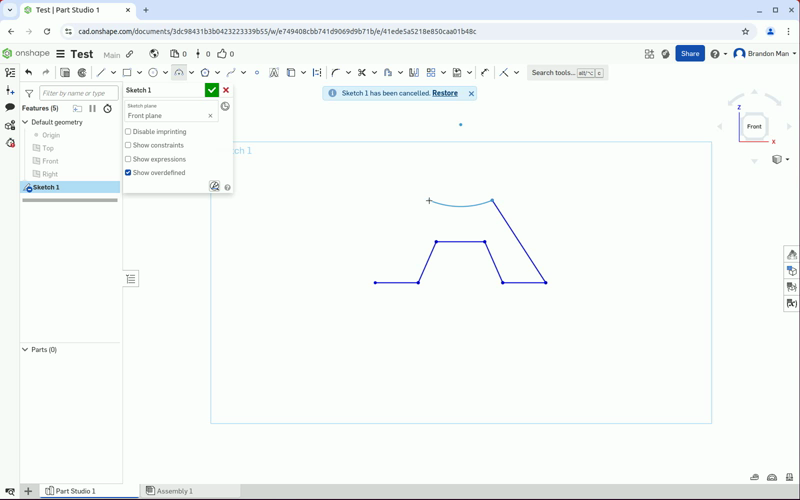
mouse_move(460, 222)
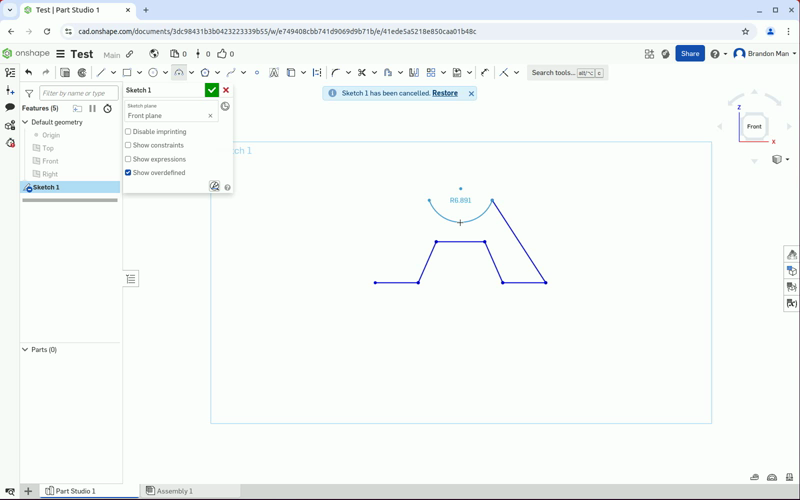
click(460, 222)
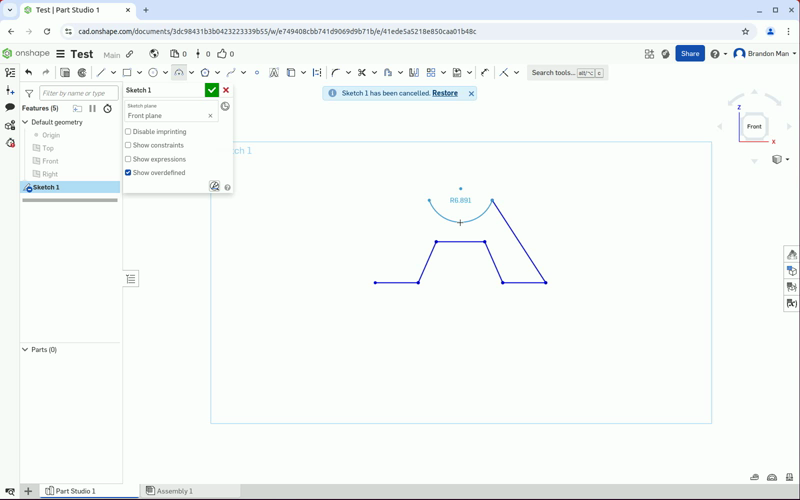
key_up(shift)
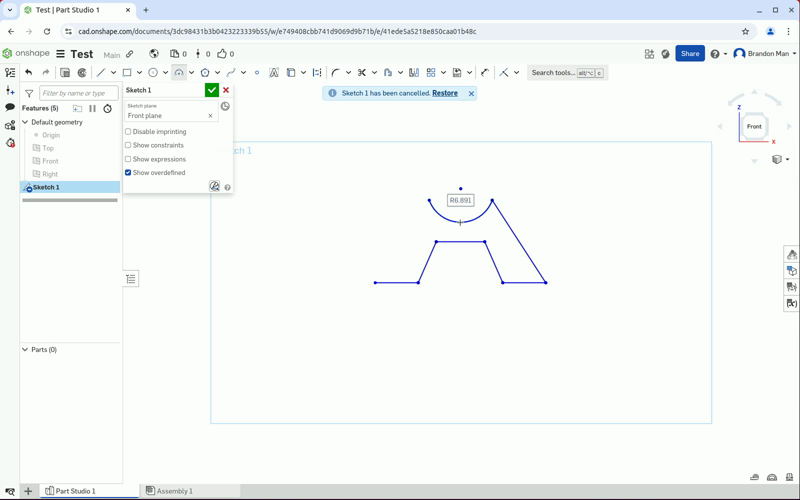
key(esc)
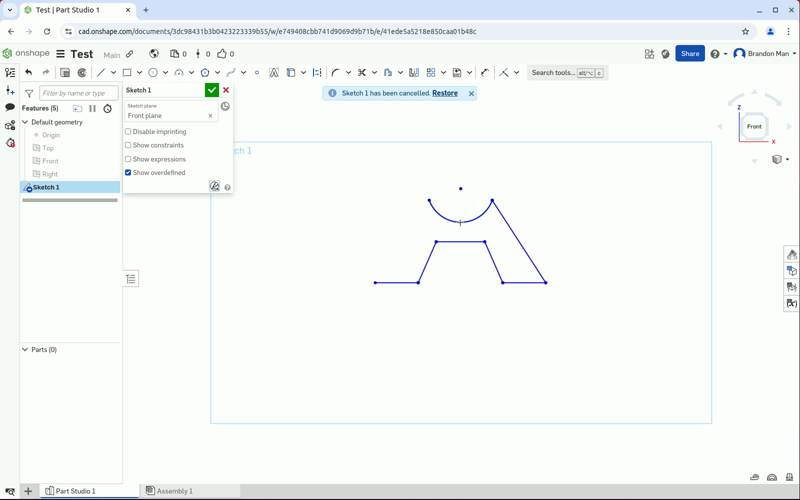
key(l)
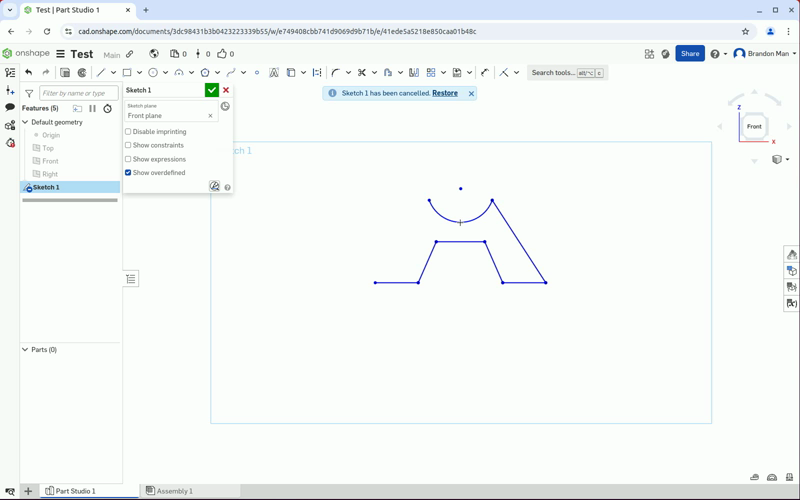
mouse_move(429, 200)
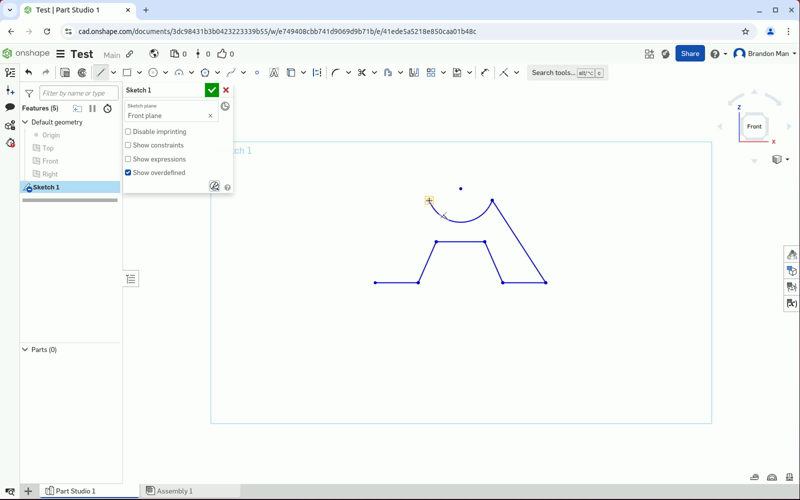
click(429, 200)
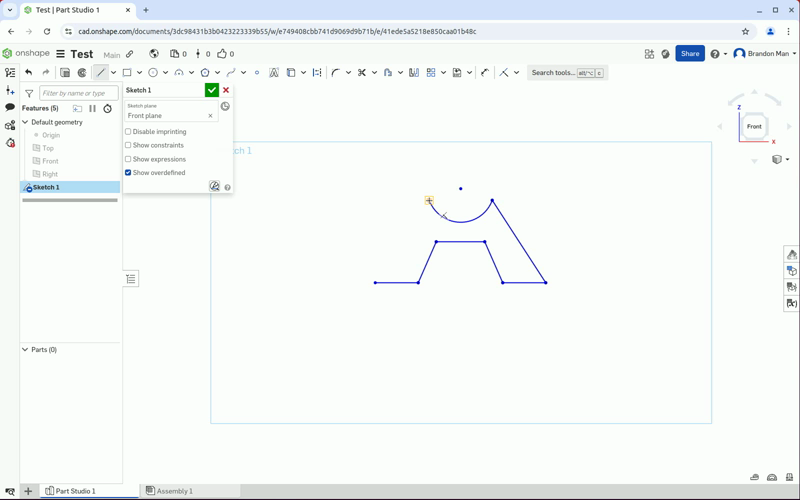
key_down(shift)
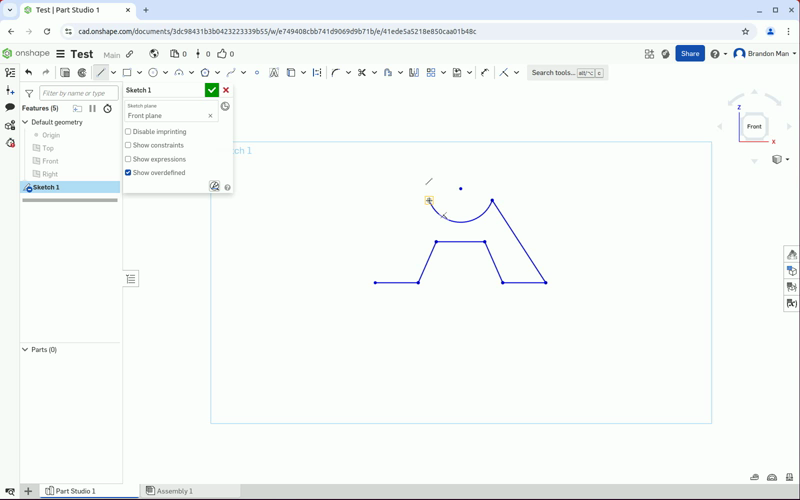
mouse_move(459, 200)
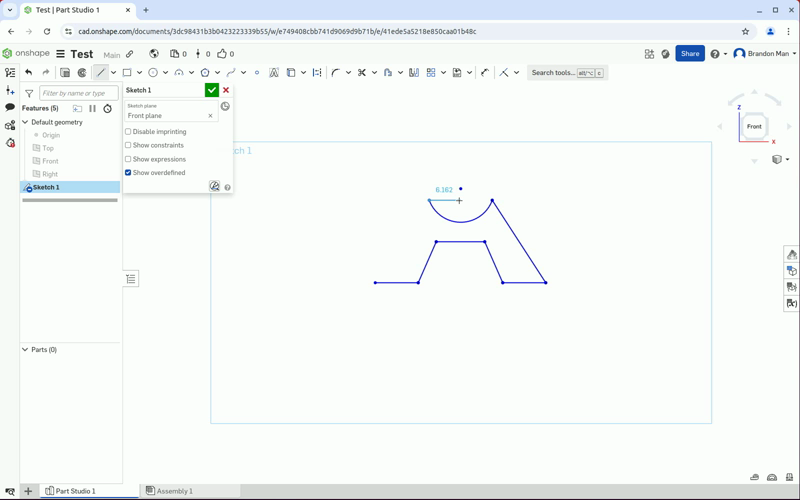
mouse_move(396, 250)
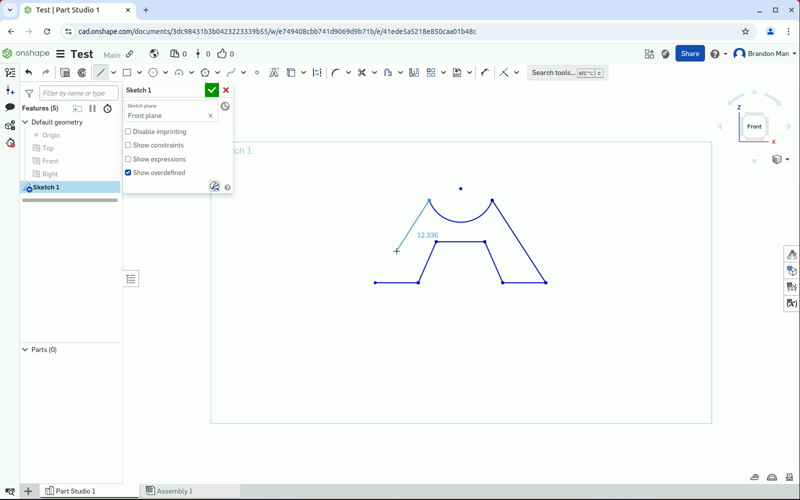
click(396, 250)
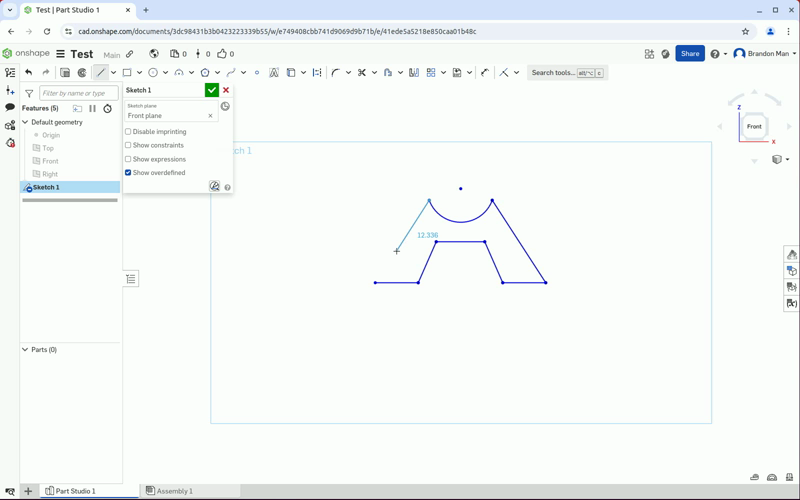
key_up(shift)
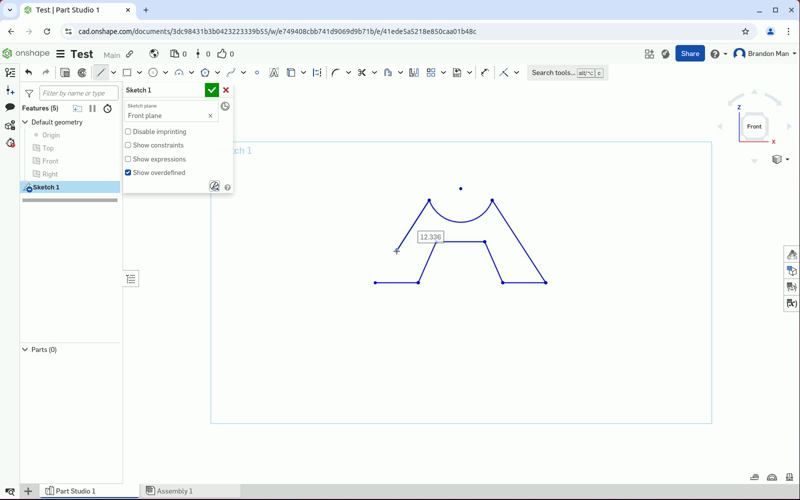
mouse_move(426, 250)
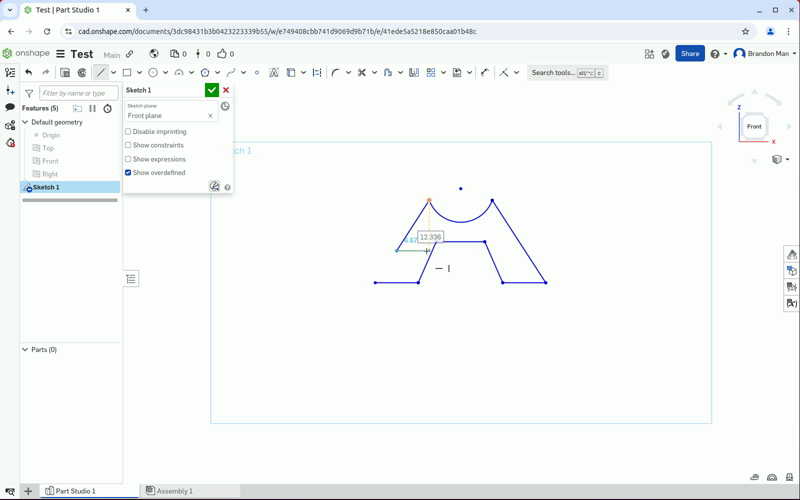
key_down(shift)
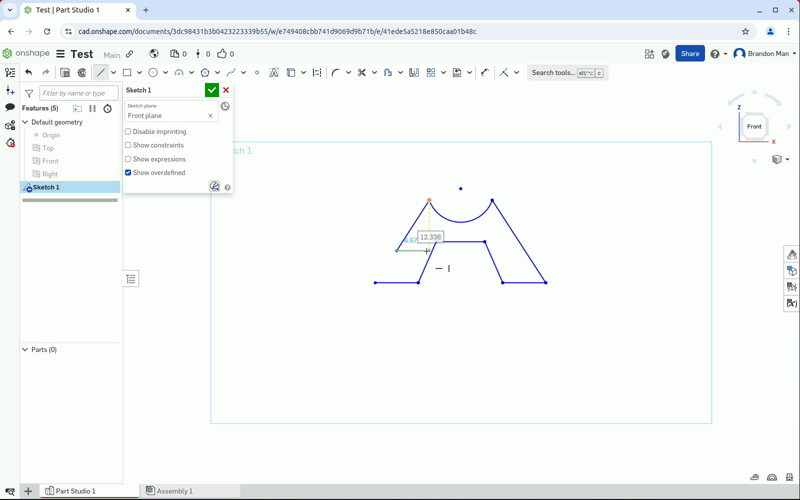
mouse_move(375, 282)
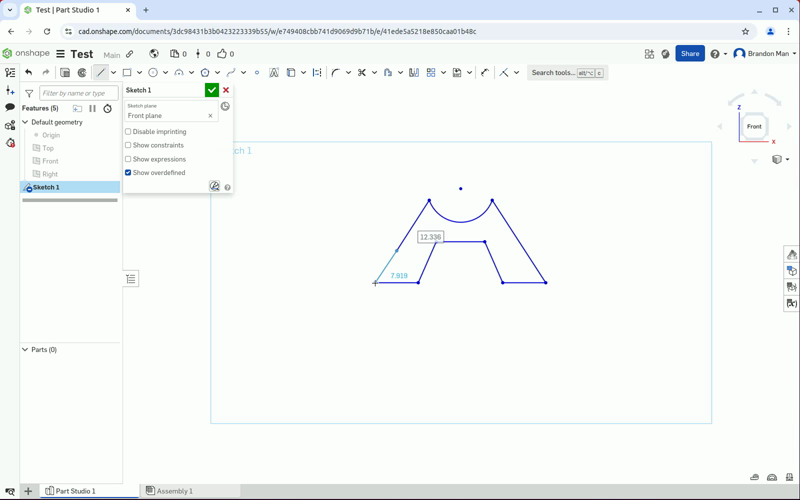
key_up(shift)
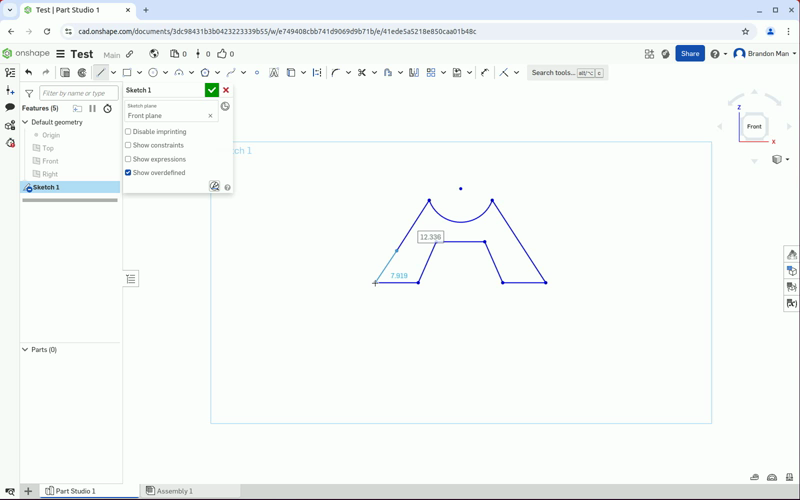
click(375, 282)
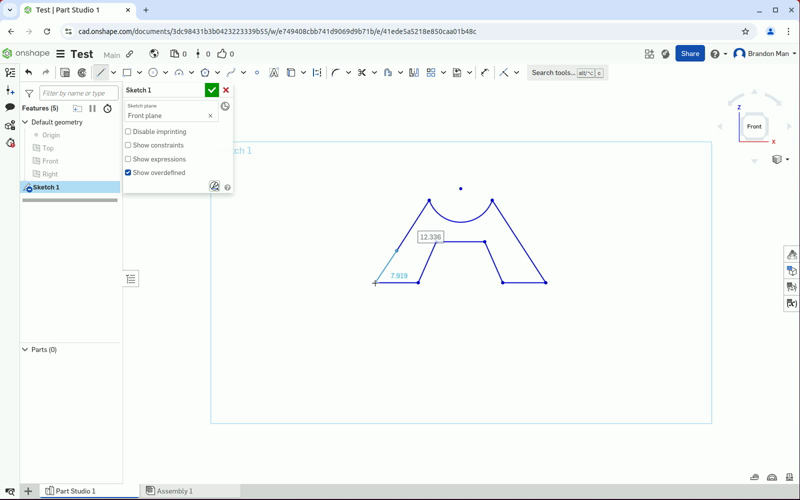
key(esc)
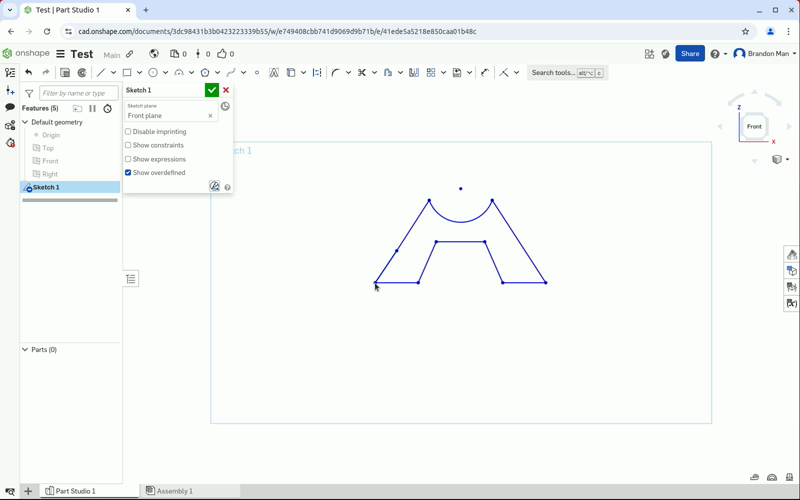
mouse_move(477, 232)
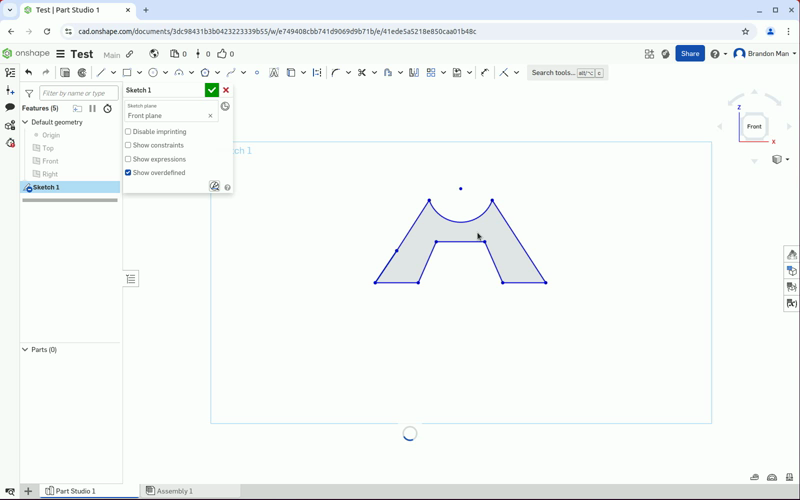
click(477, 232)
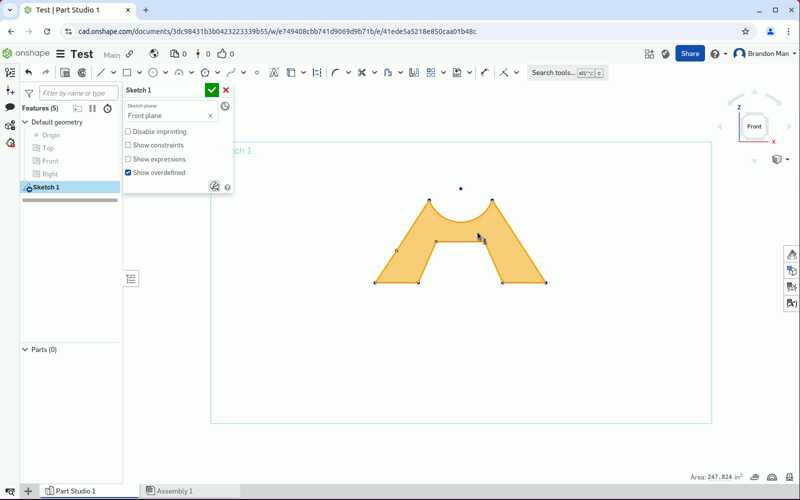
mouse_move(73, 352)
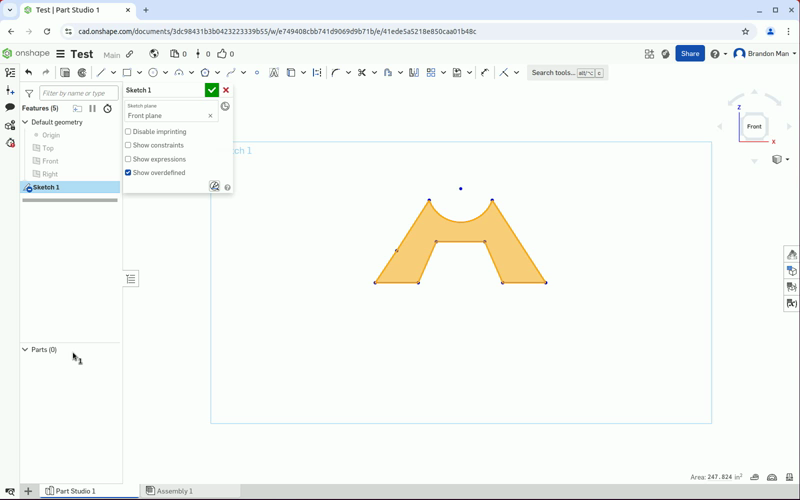
key(shift+y)
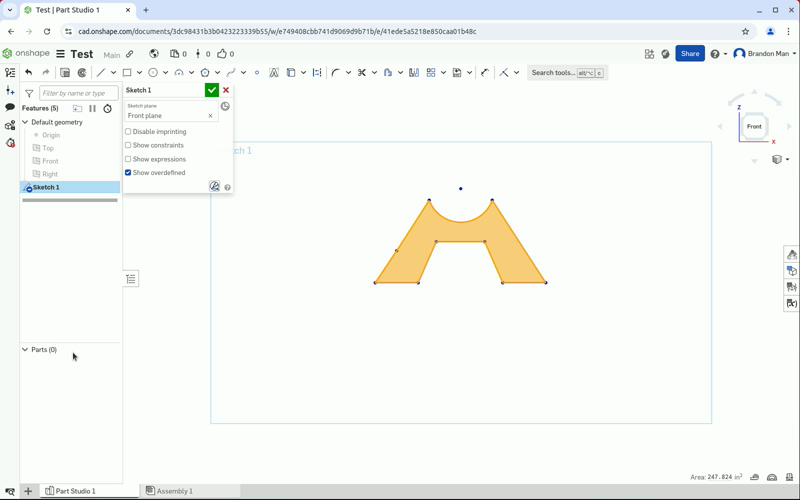
key(shift+e)
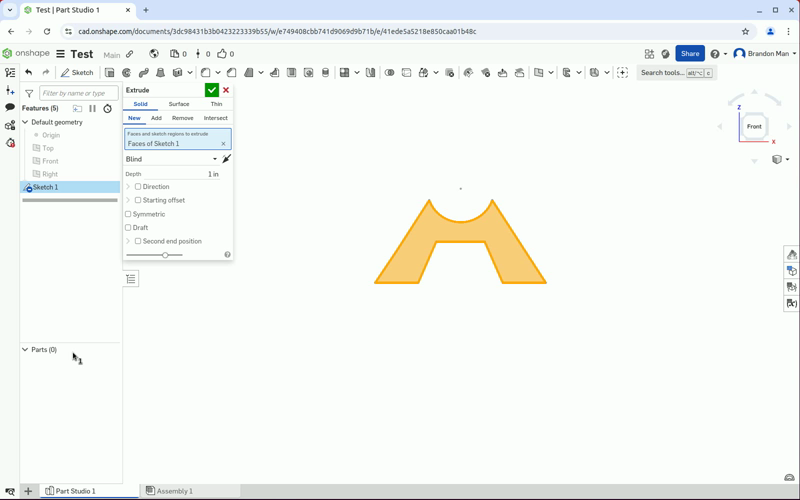
mouse_move(143, 106)
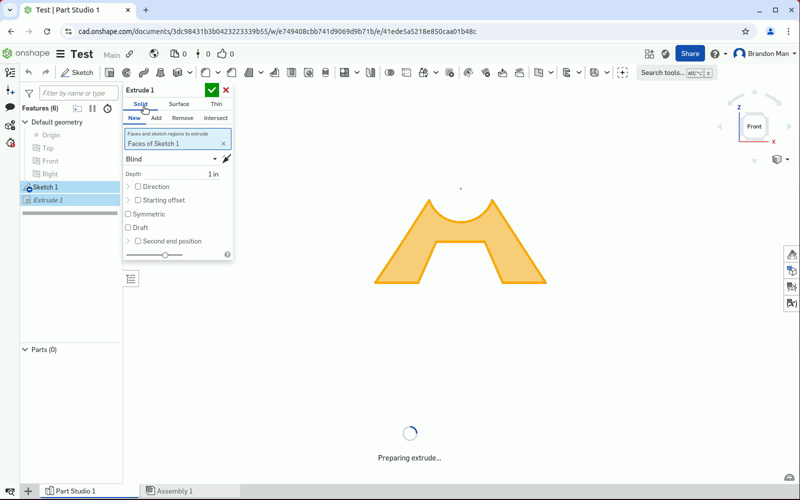
click(143, 106)
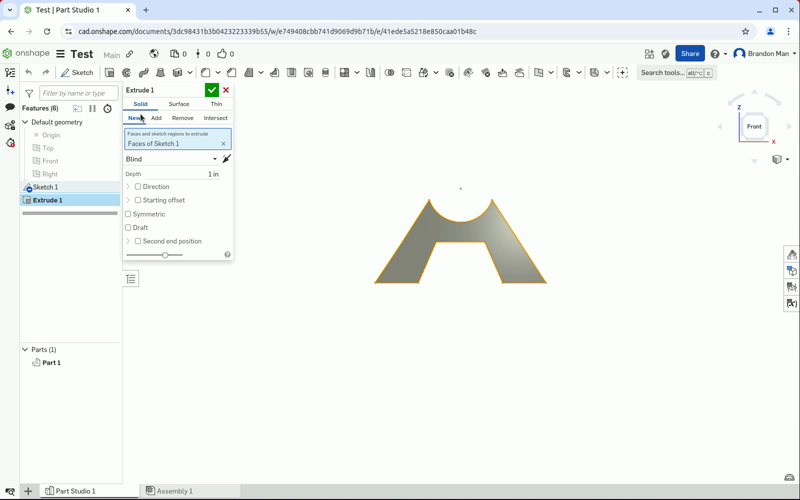
mouse_move(137, 120)
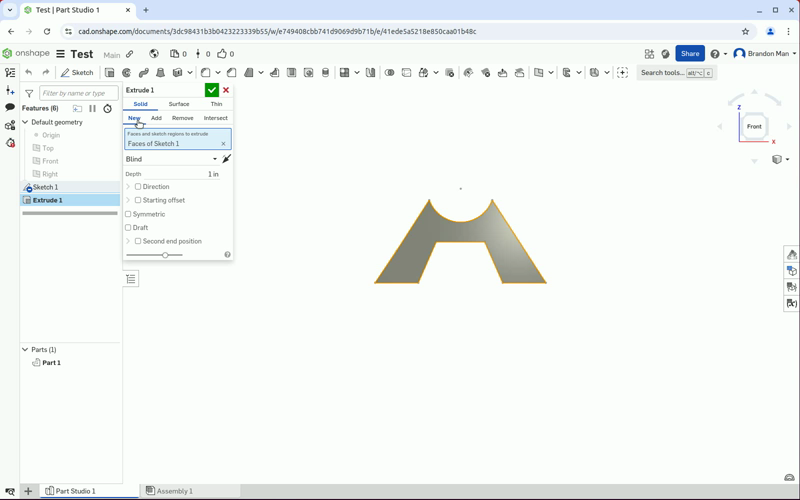
click(137, 120)
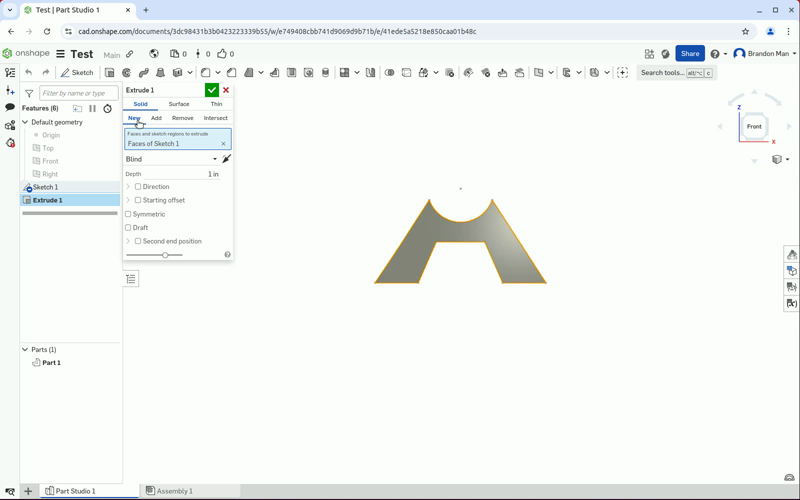
key(tab, 4)
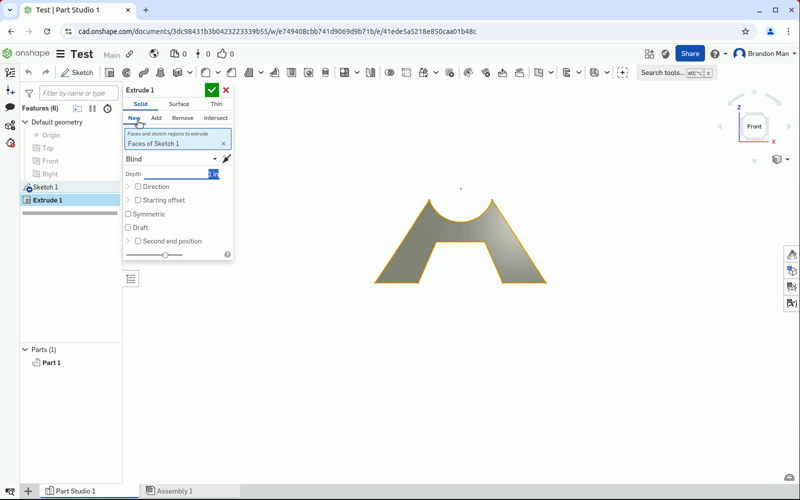
text(2.166)
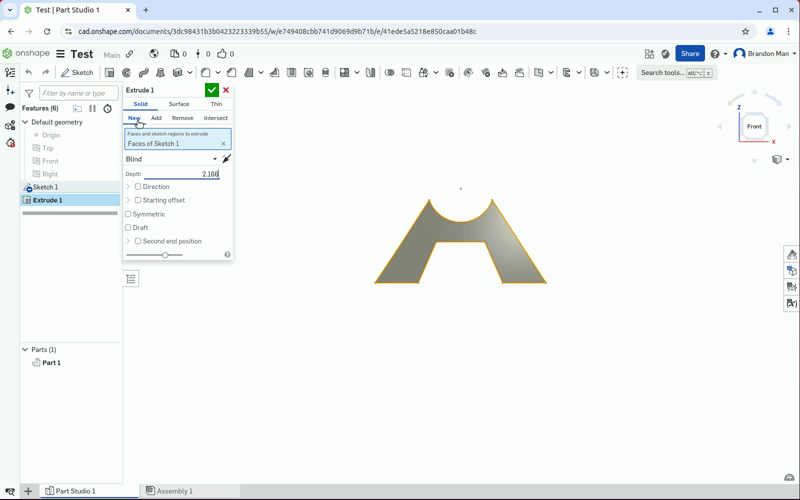
key(enter)
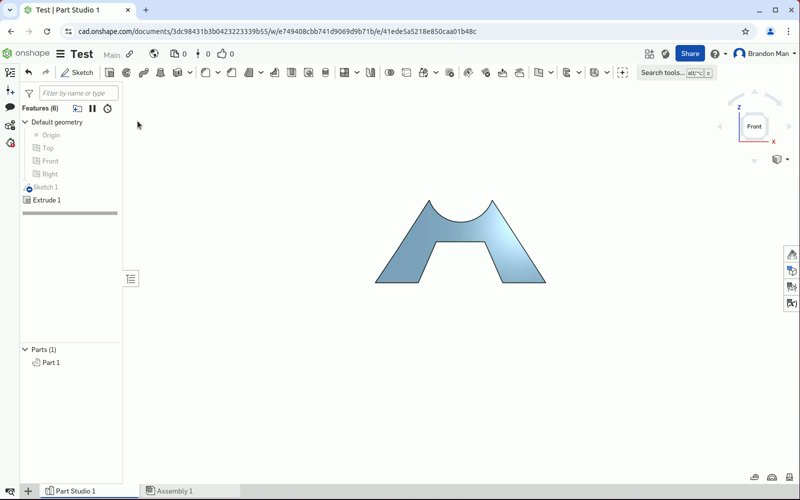
key(shift+h)
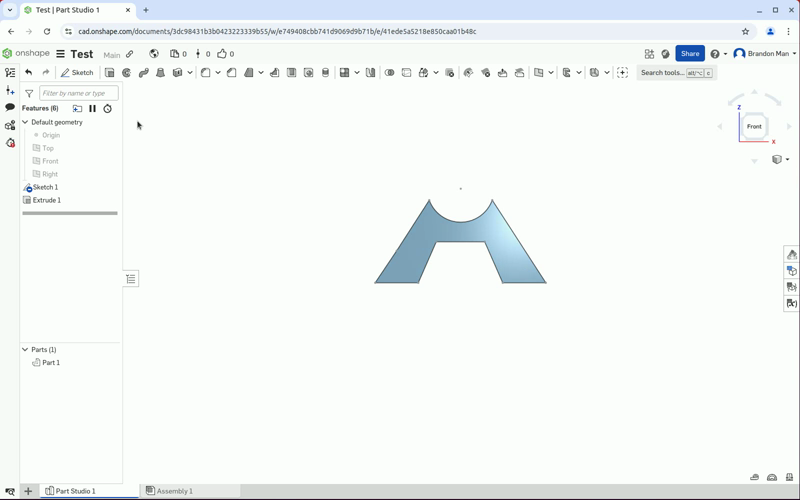
key(shift+h)
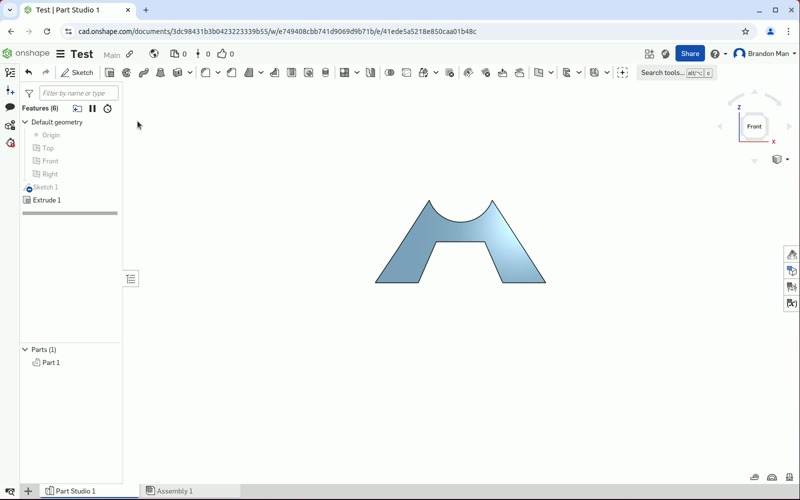
mouse_move(73, 189)
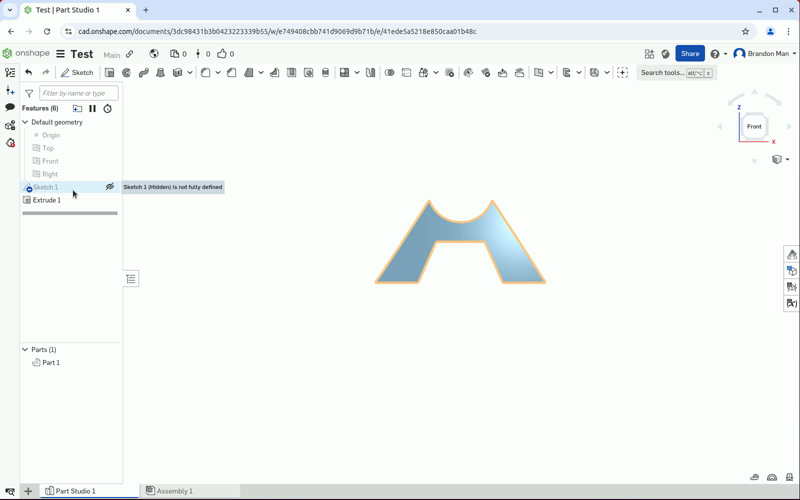
click(73, 189)
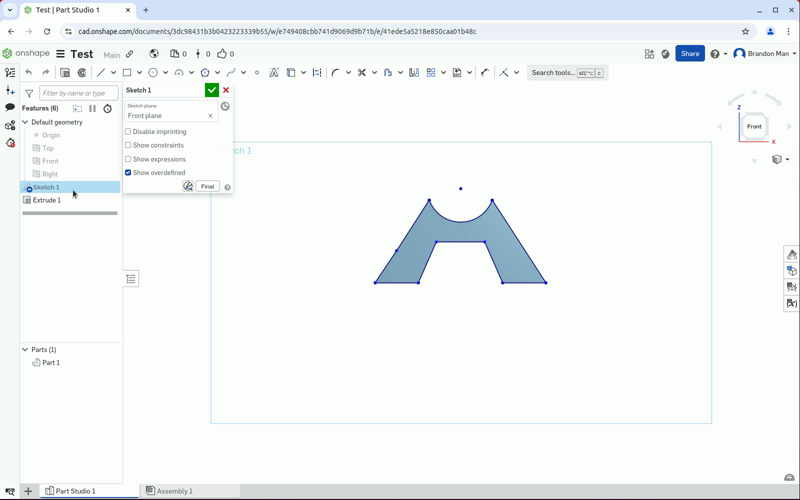
mouse_move(229, 92)
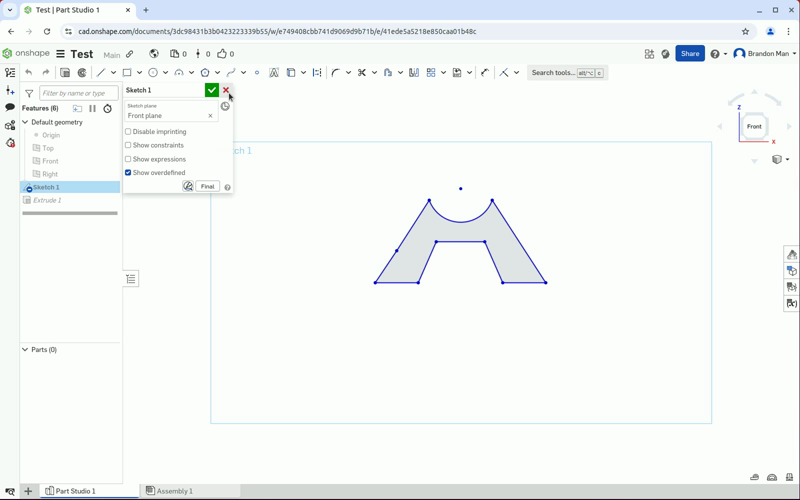
click(229, 92)
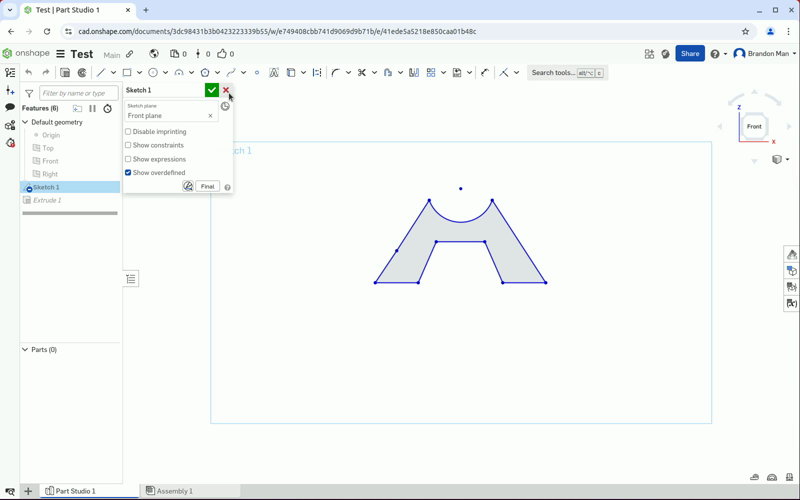
key(shift+s)
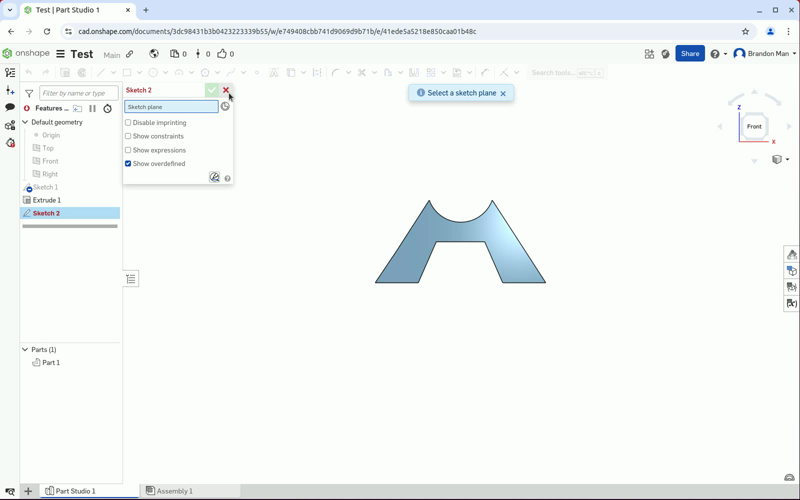
mouse_move(73, 163)
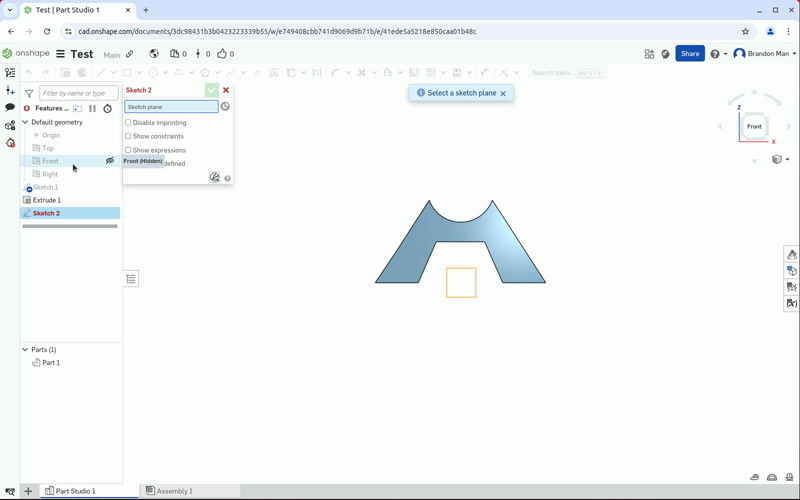
click(73, 163)
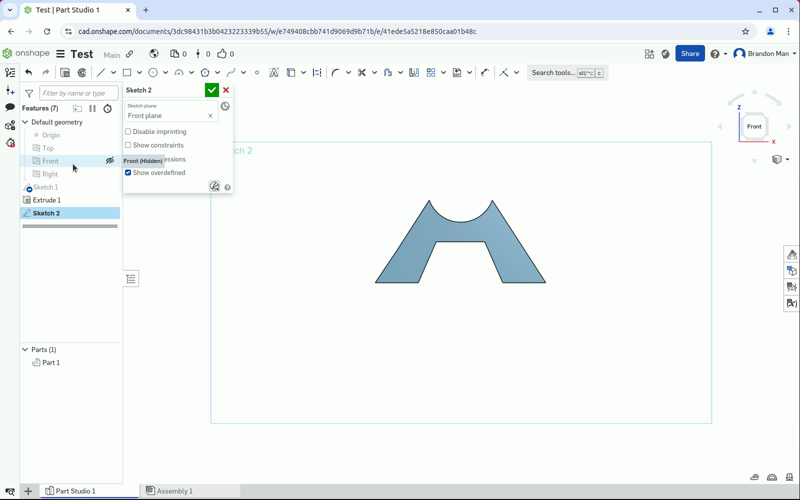
mouse_move(73, 352)
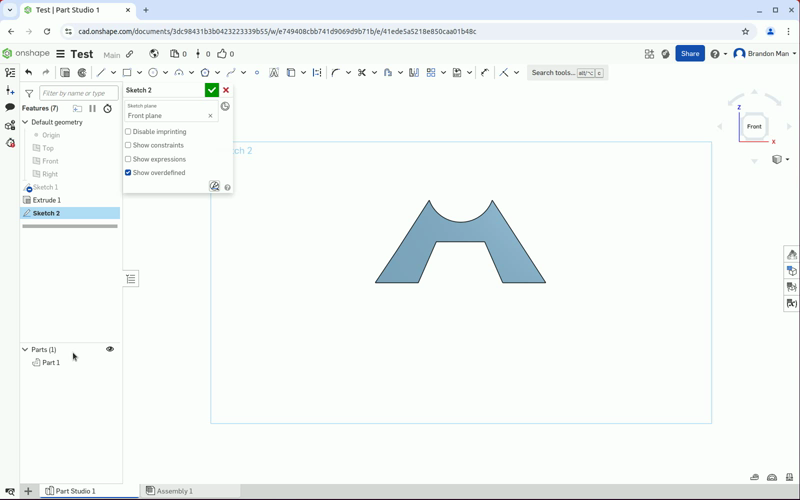
key(y)
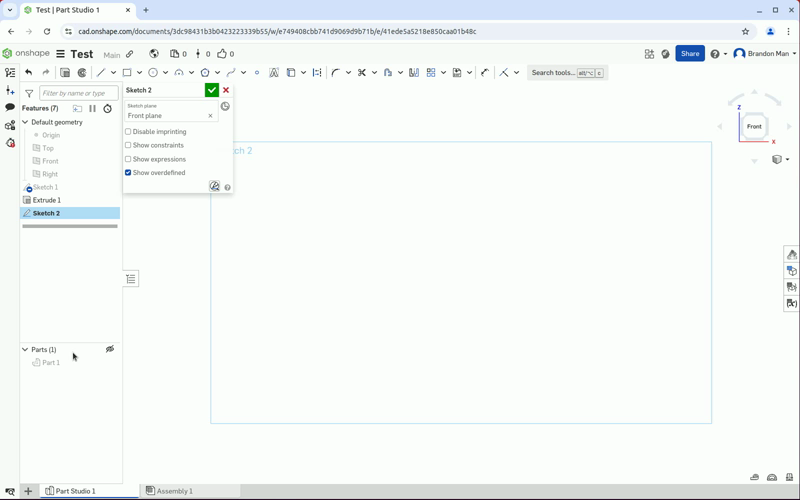
key(l)
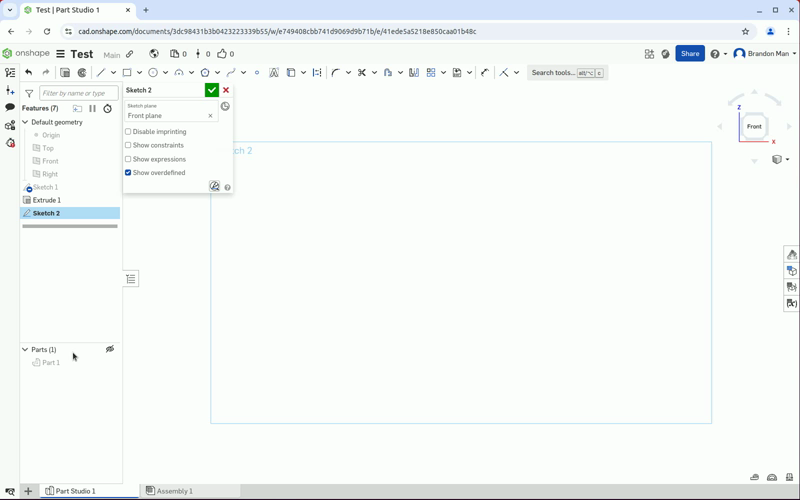
key_down(shift)
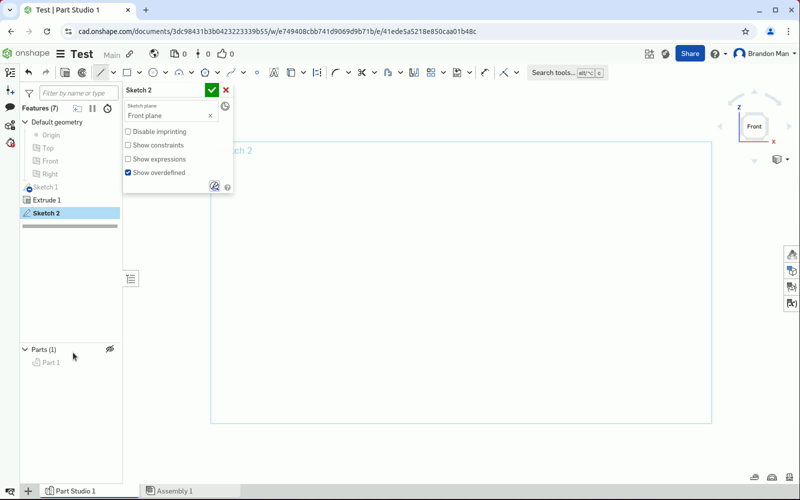
mouse_move(385, 200)
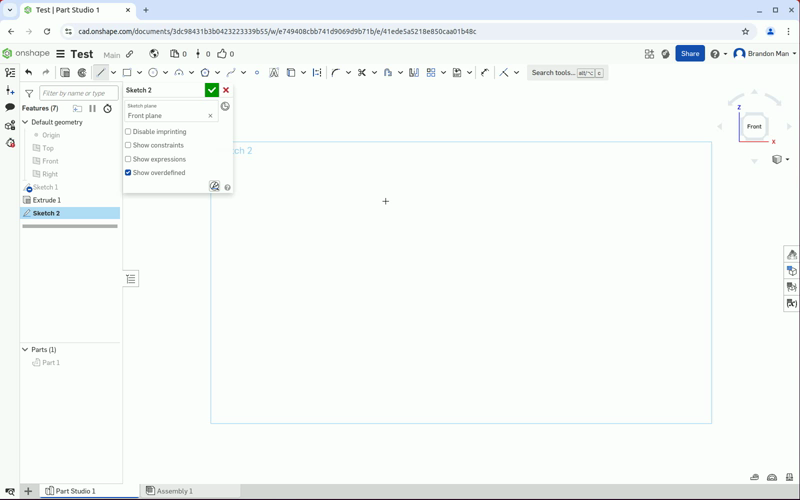
click(385, 200)
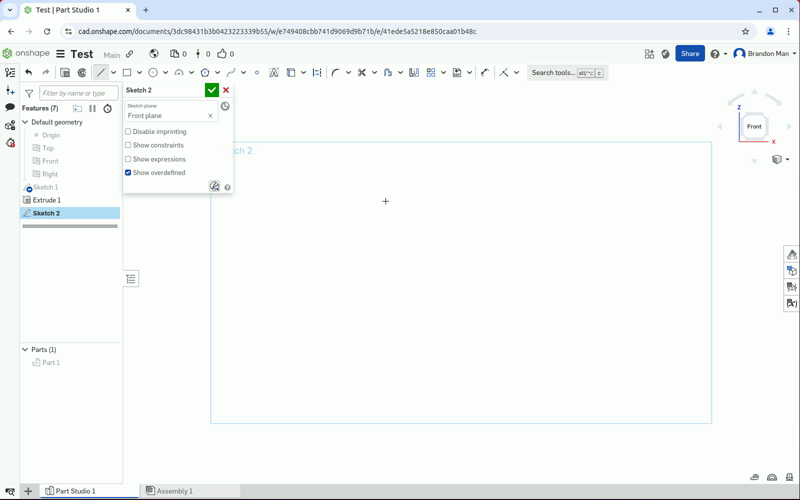
key_up(shift)
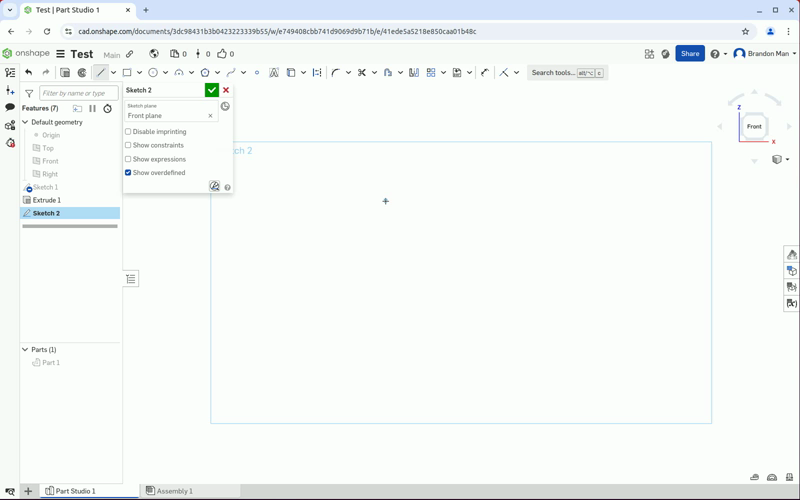
key_down(shift)
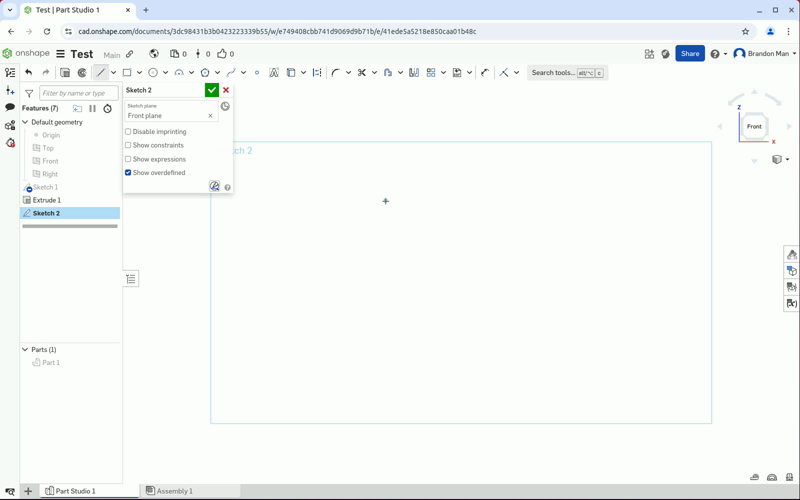
mouse_move(415, 200)
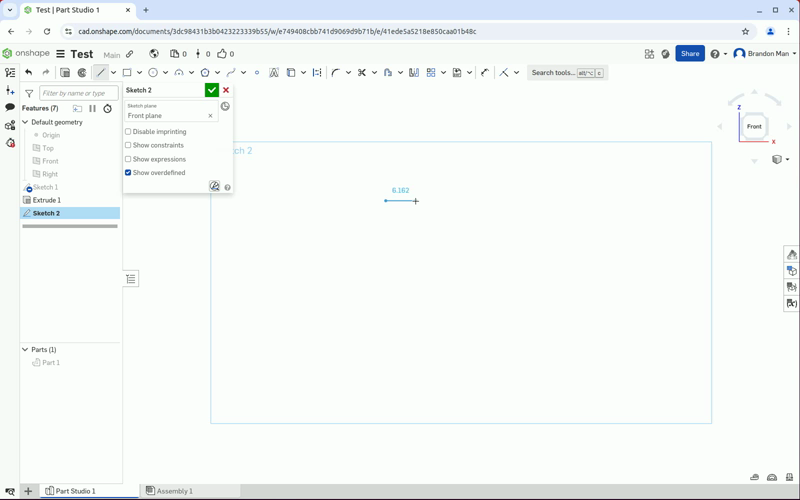
mouse_move(396, 252)
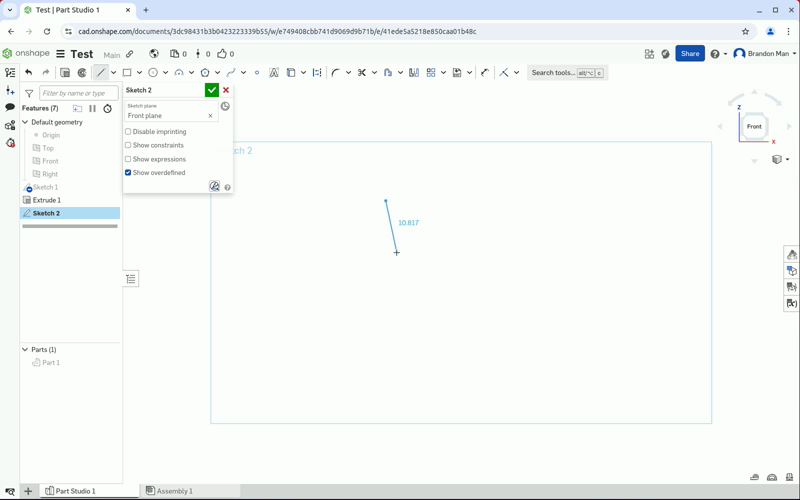
click(396, 252)
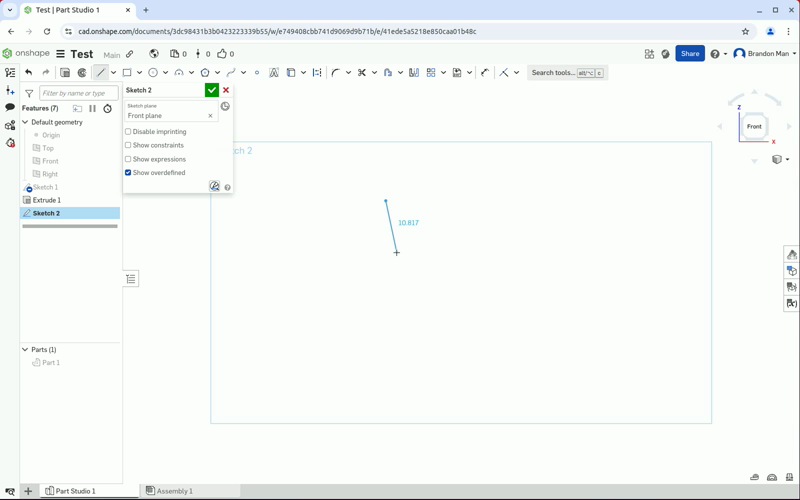
key_up(shift)
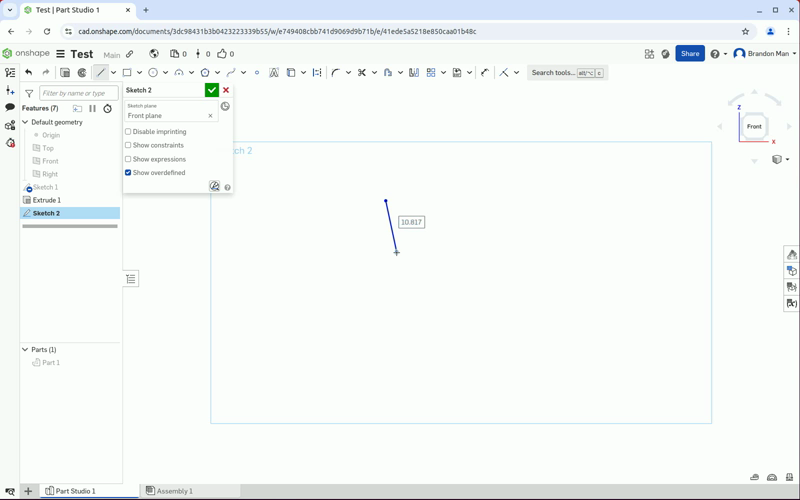
key_down(shift)
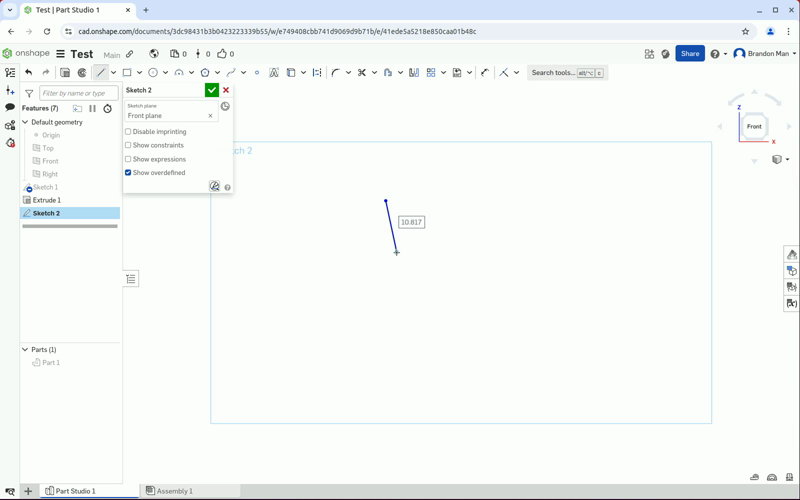
mouse_move(430, 200)
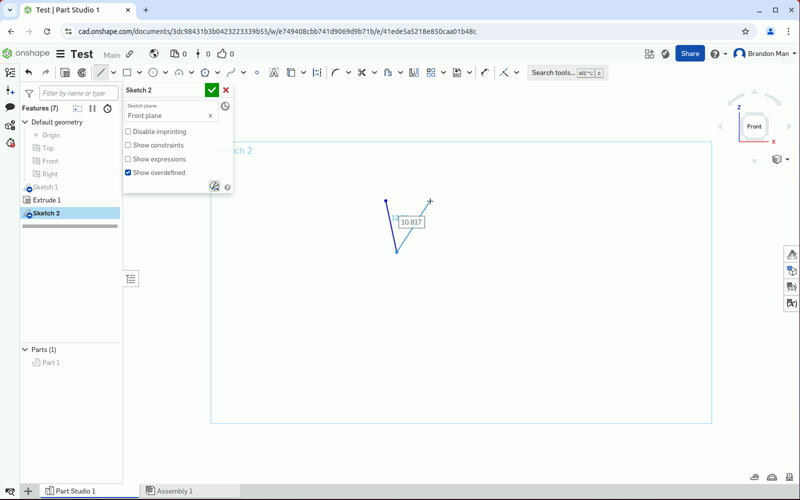
click(430, 200)
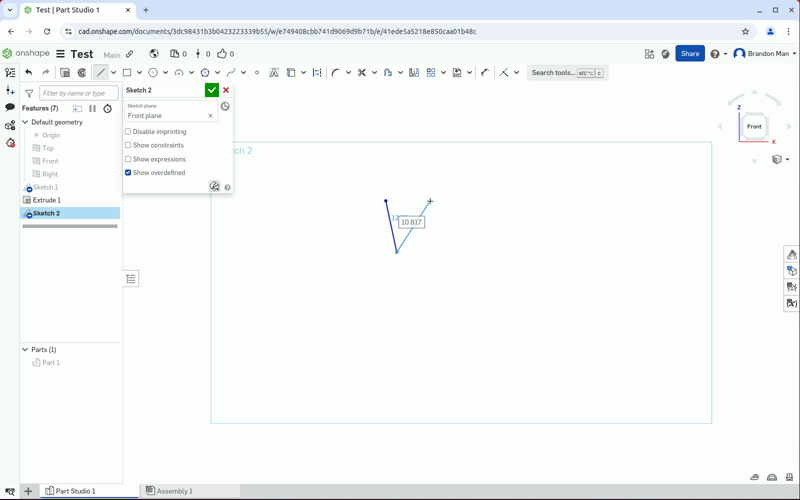
key_up(shift)
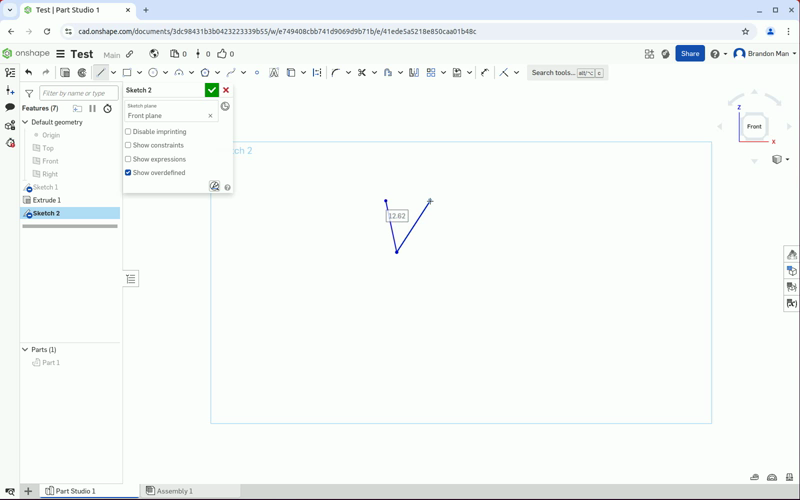
key_down(shift)
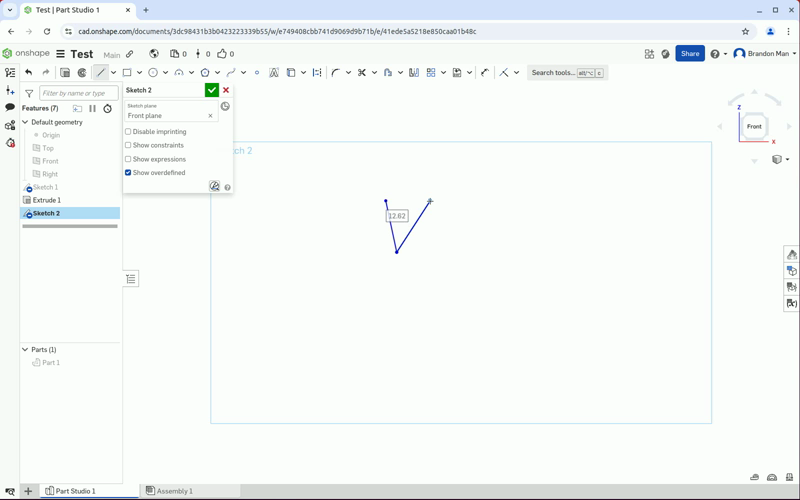
mouse_move(460, 200)
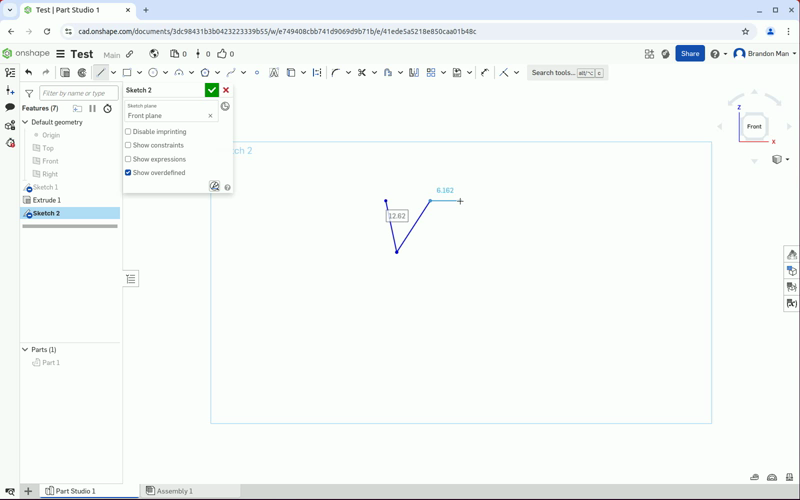
mouse_move(429, 186)
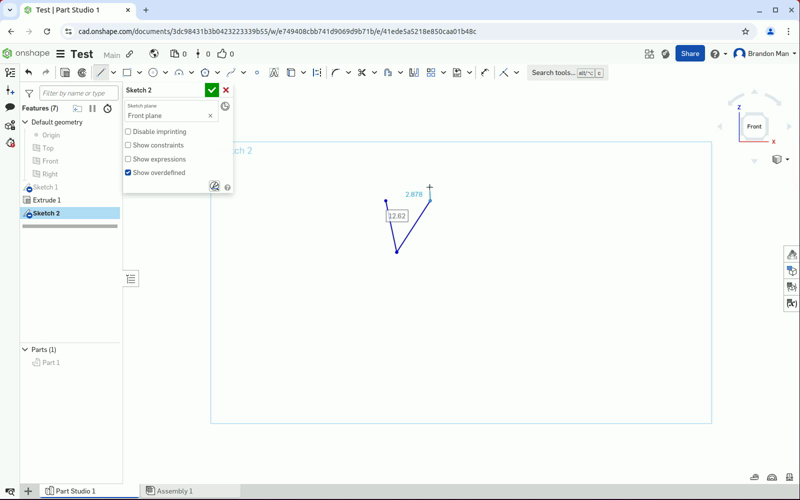
click(429, 186)
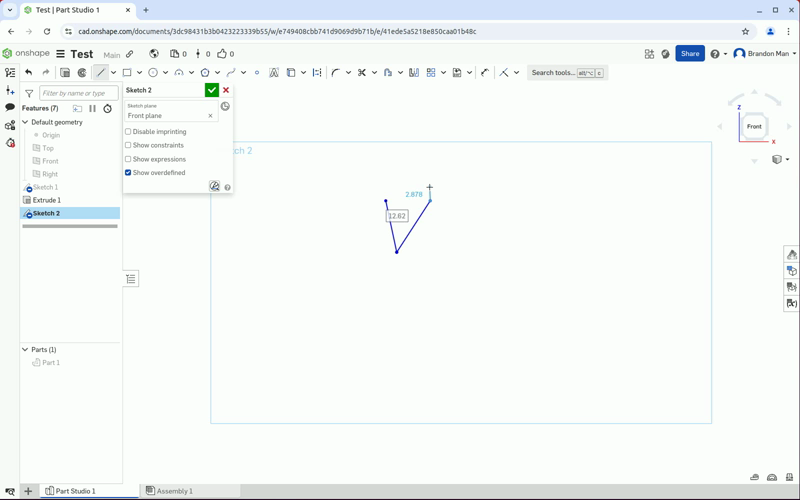
key_up(shift)
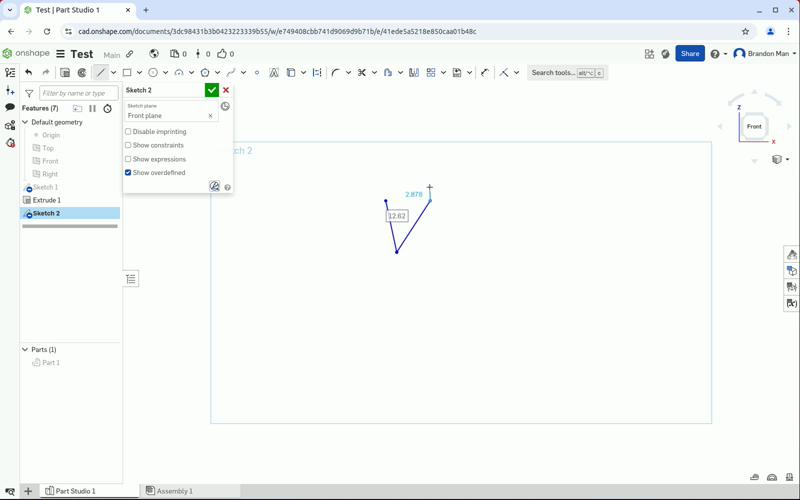
key_down(shift)
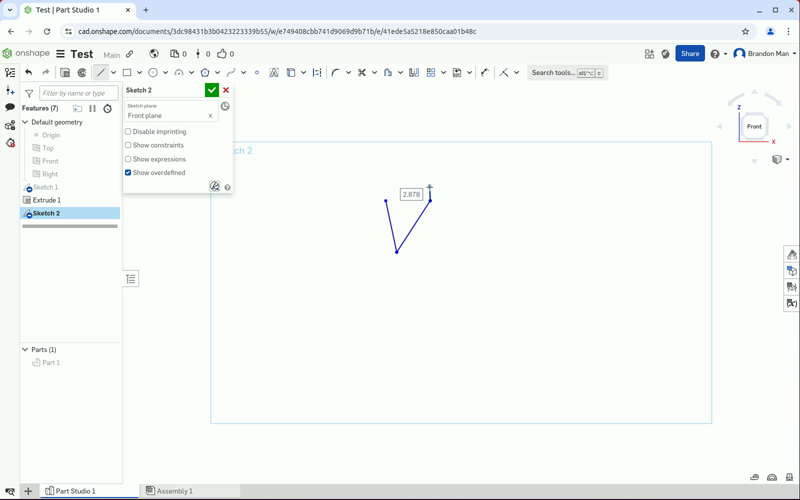
mouse_move(459, 186)
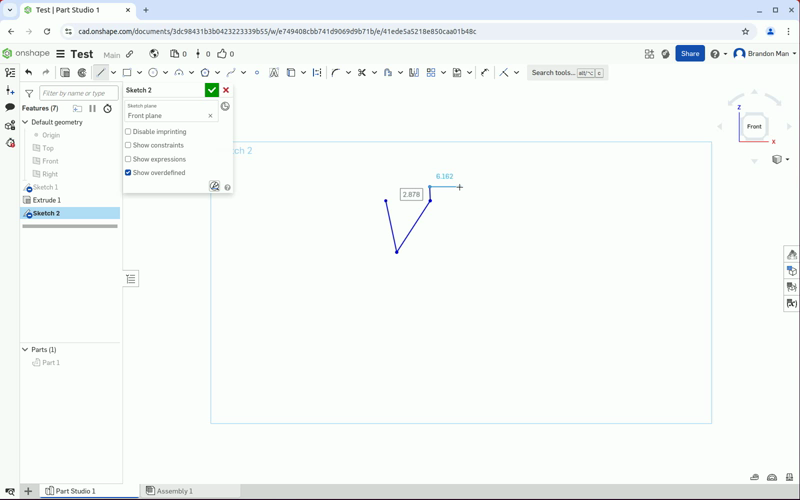
mouse_move(414, 186)
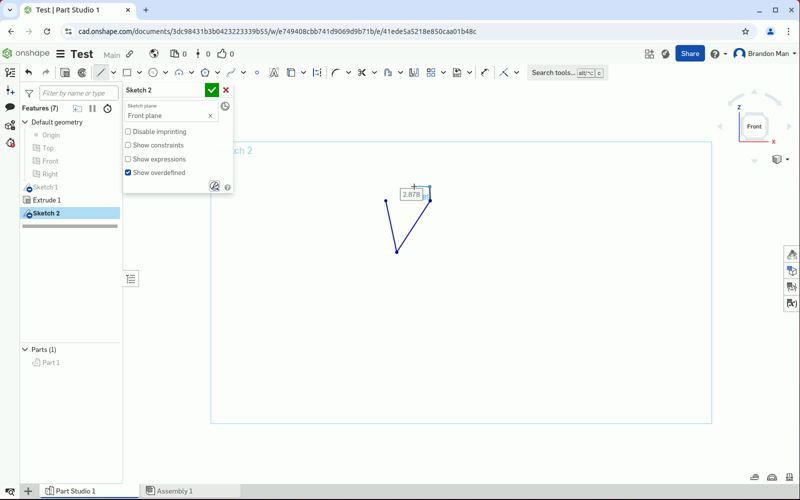
click(414, 186)
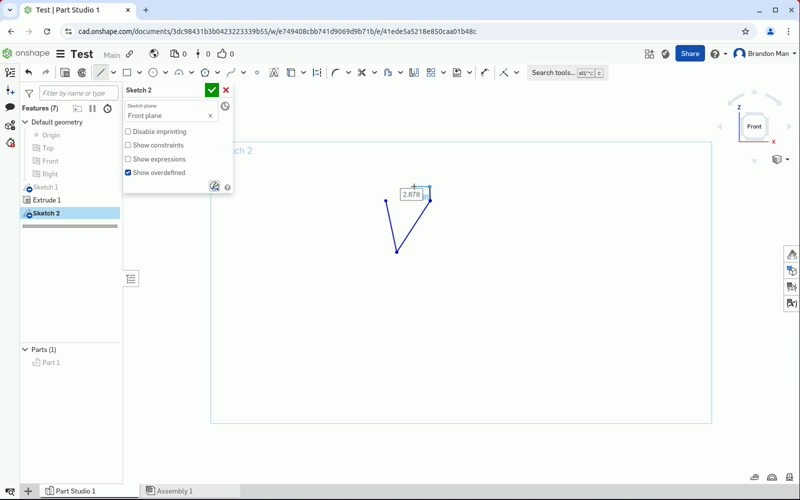
key_up(shift)
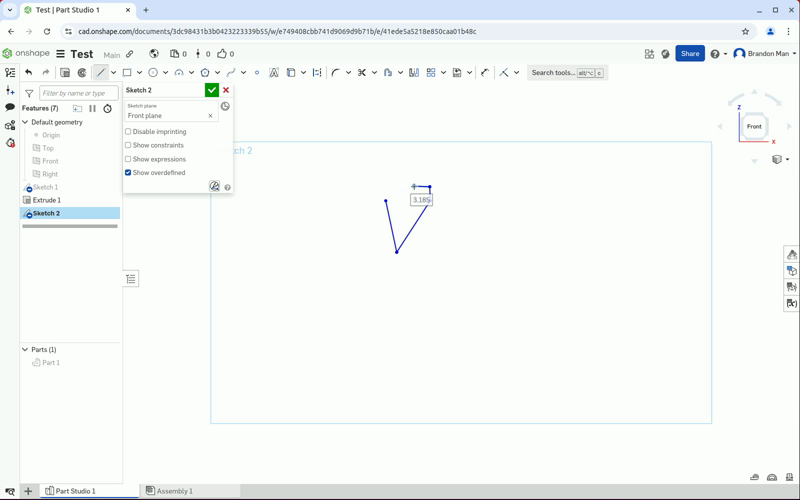
key_down(shift)
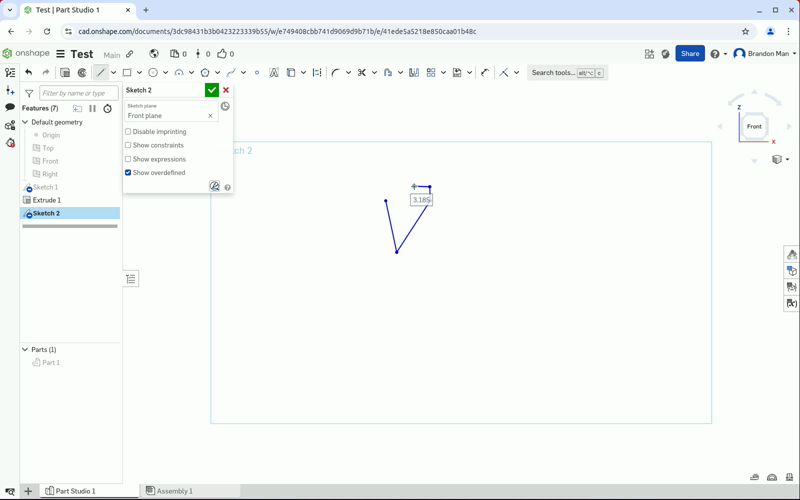
mouse_move(444, 186)
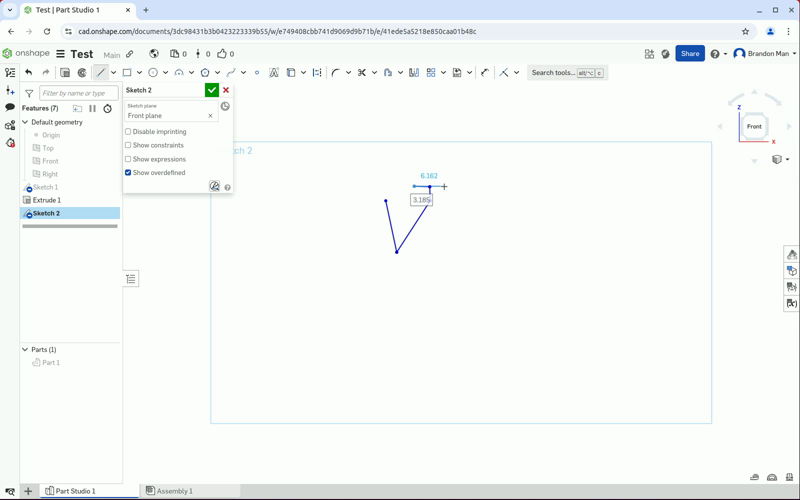
mouse_move(413, 170)
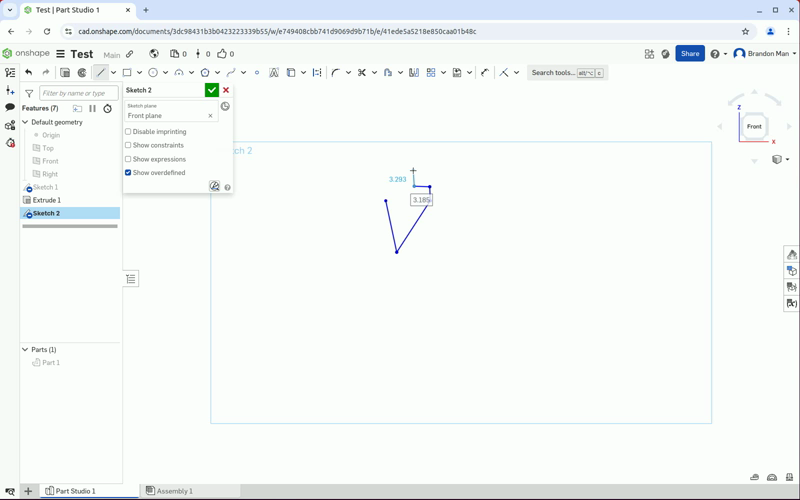
click(413, 170)
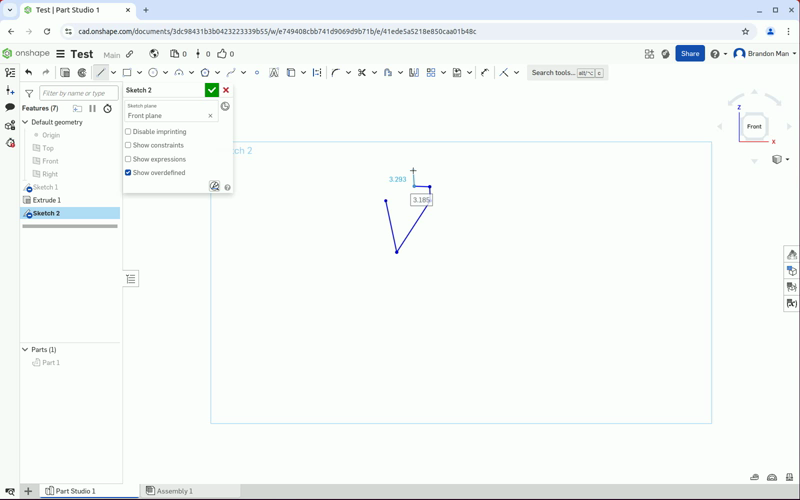
key_up(shift)
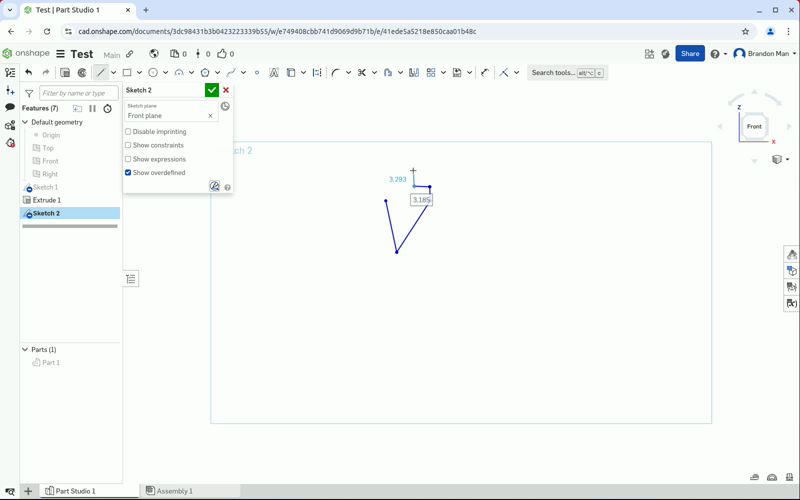
key_down(shift)
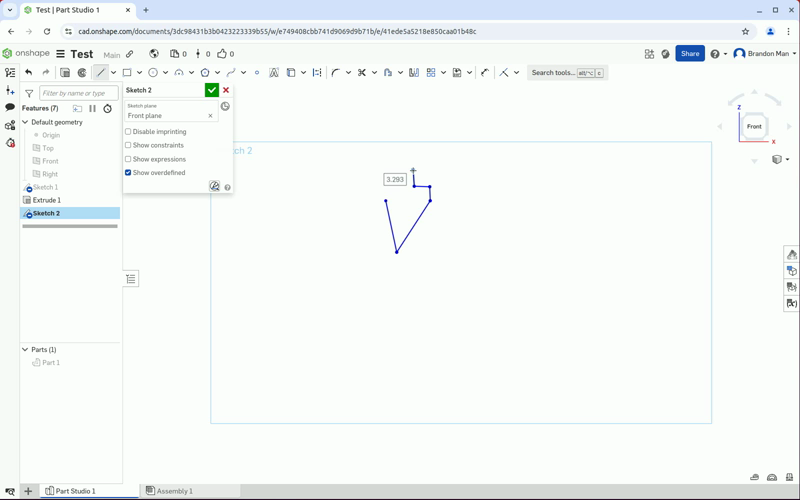
mouse_move(443, 170)
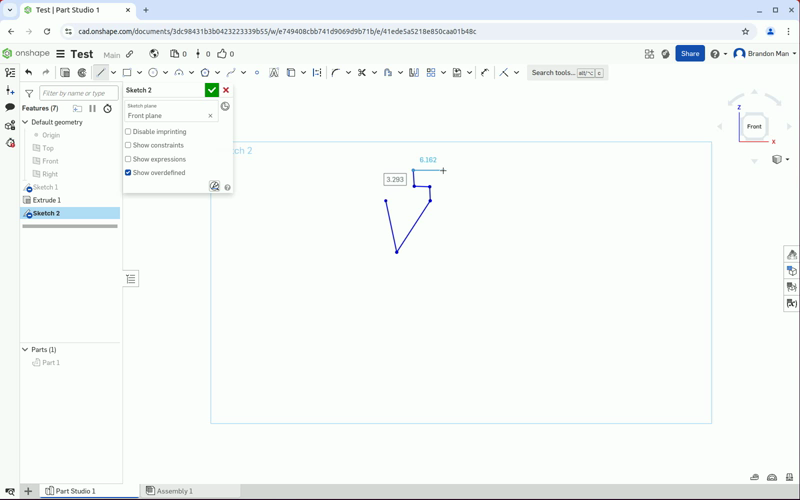
mouse_move(385, 170)
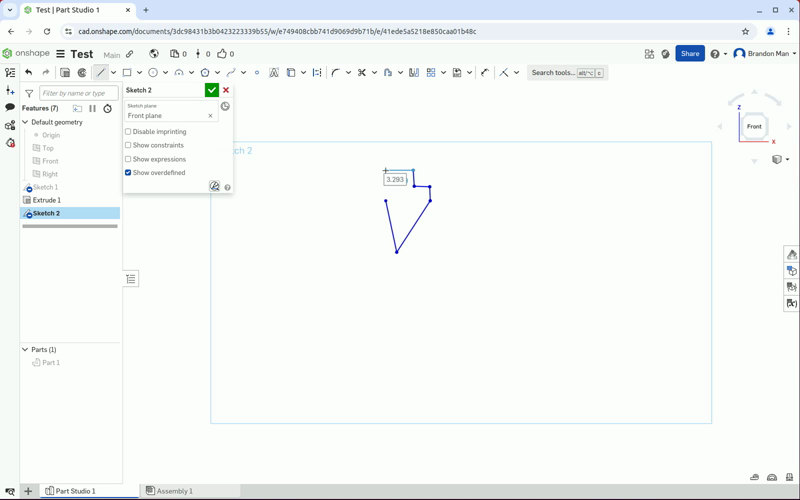
click(385, 170)
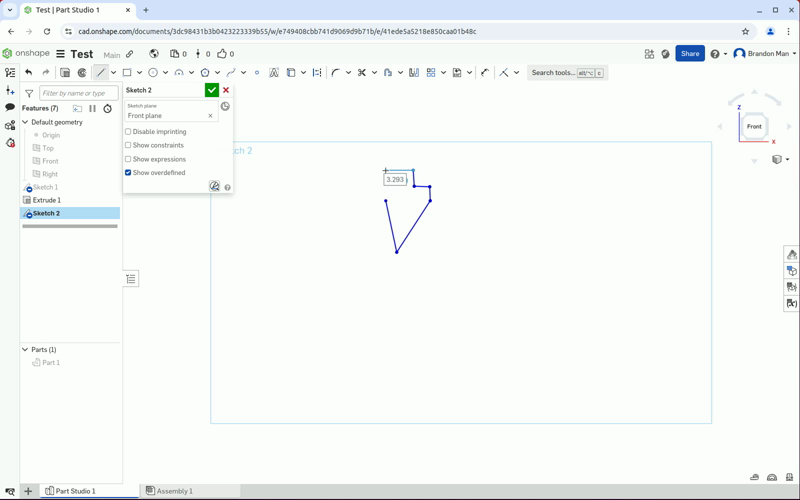
key_up(shift)
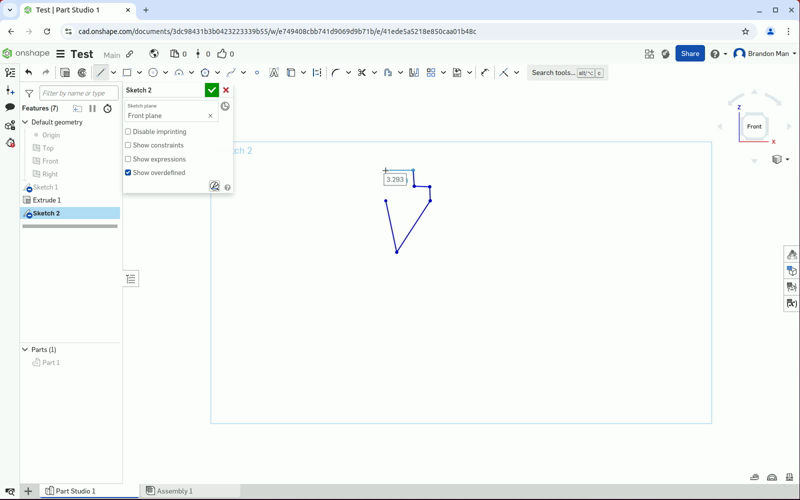
mouse_move(415, 170)
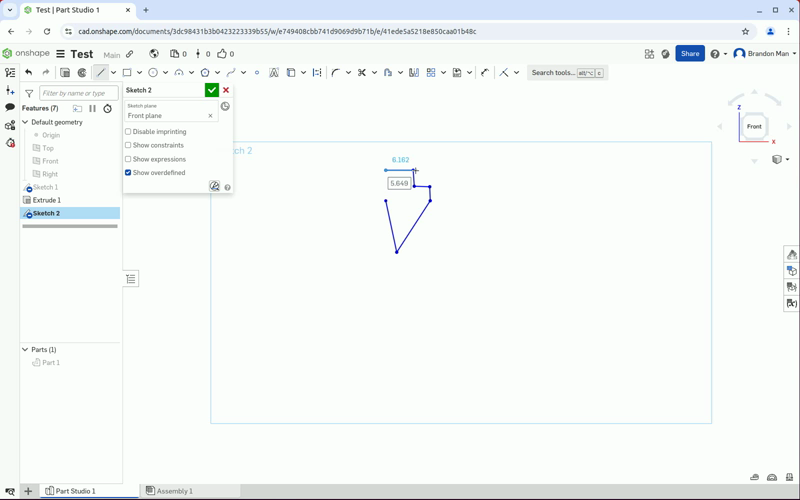
key_down(shift)
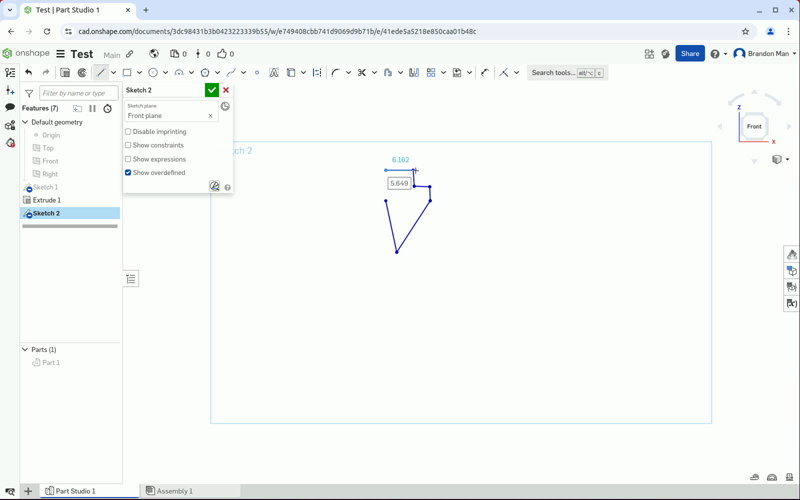
mouse_move(385, 200)
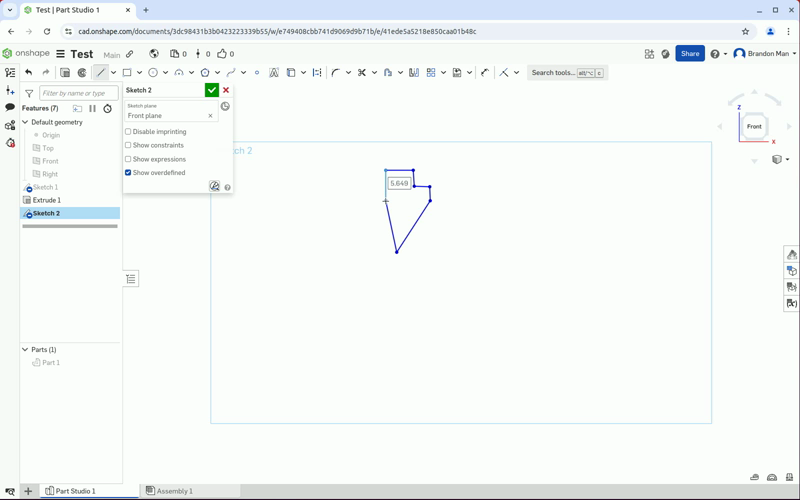
key_up(shift)
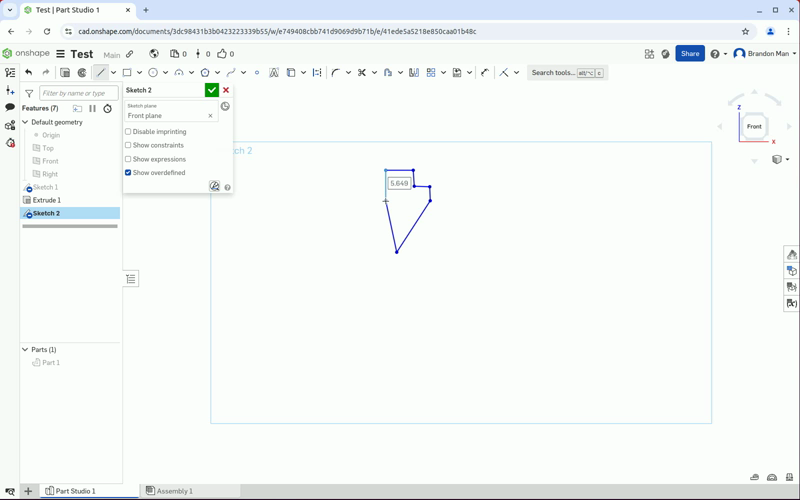
click(385, 200)
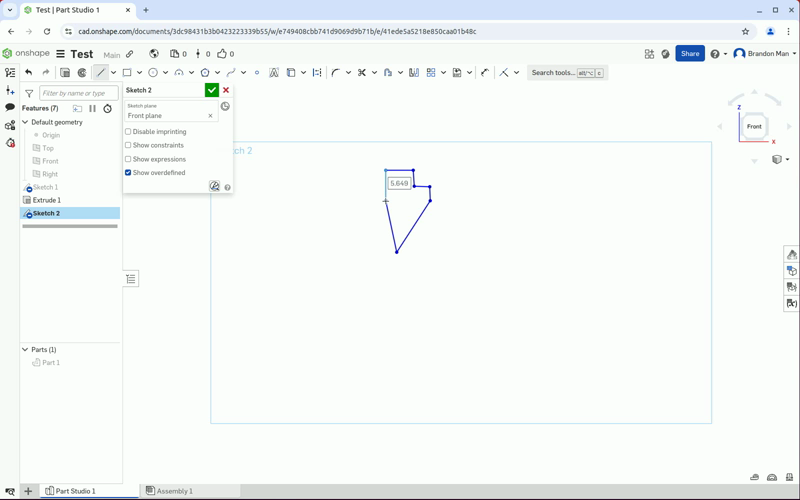
key(esc)
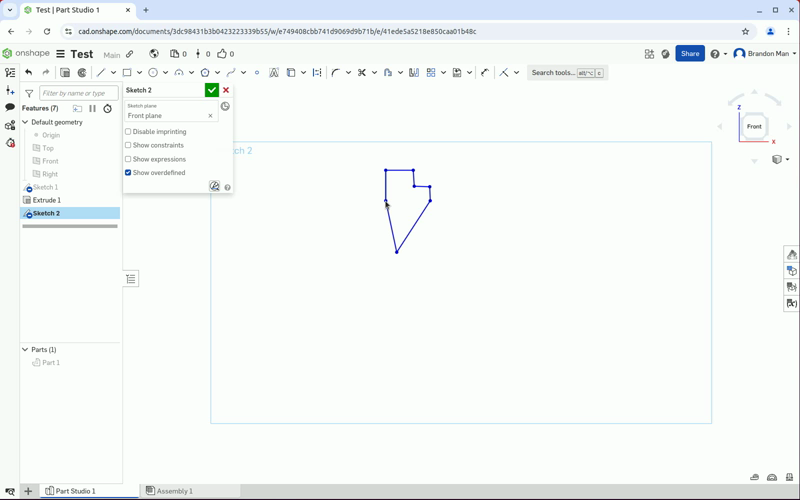
mouse_move(388, 187)
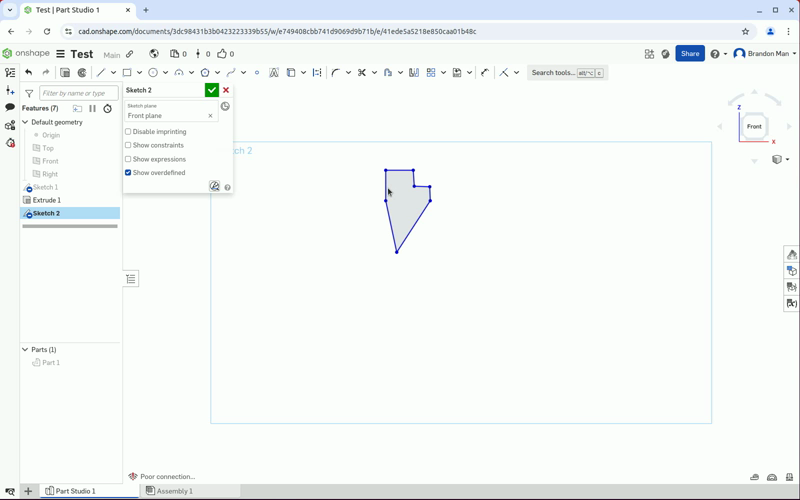
click(388, 187)
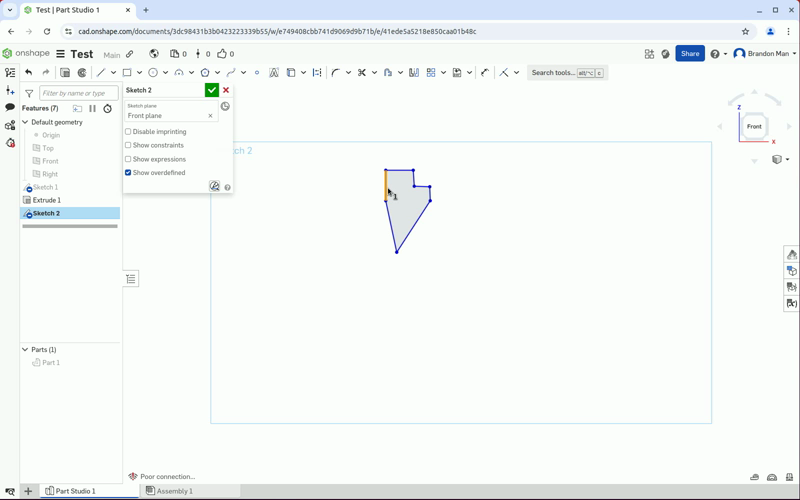
mouse_move(73, 352)
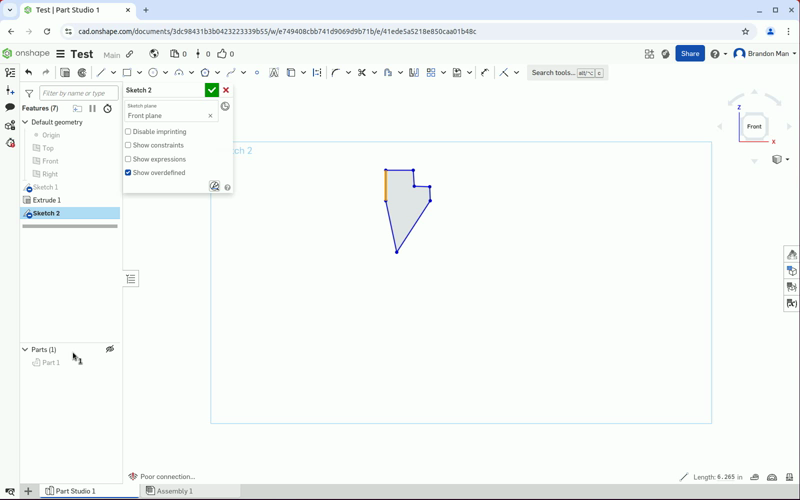
key(shift+y)
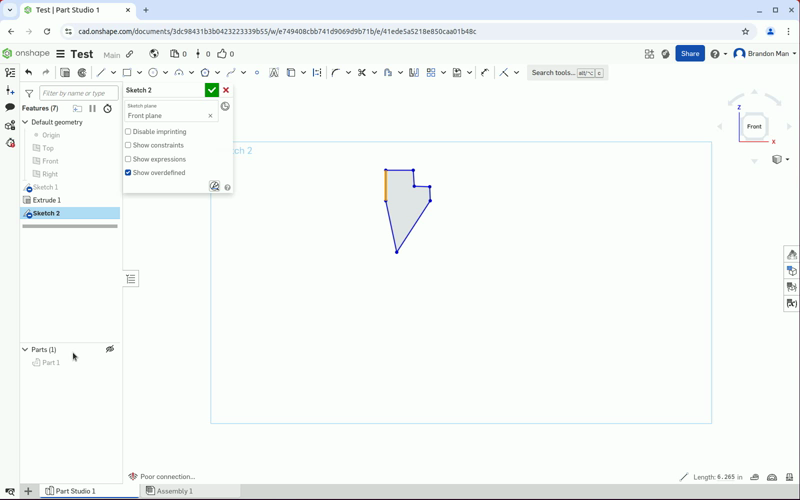
key(shift+e)
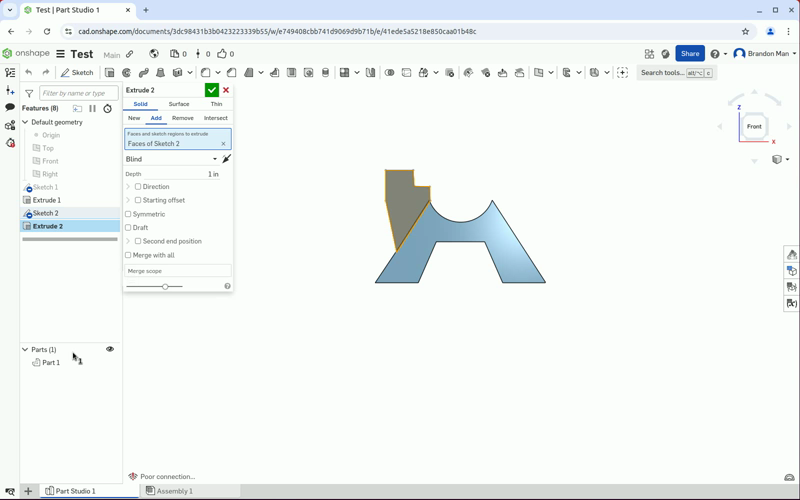
mouse_move(143, 106)
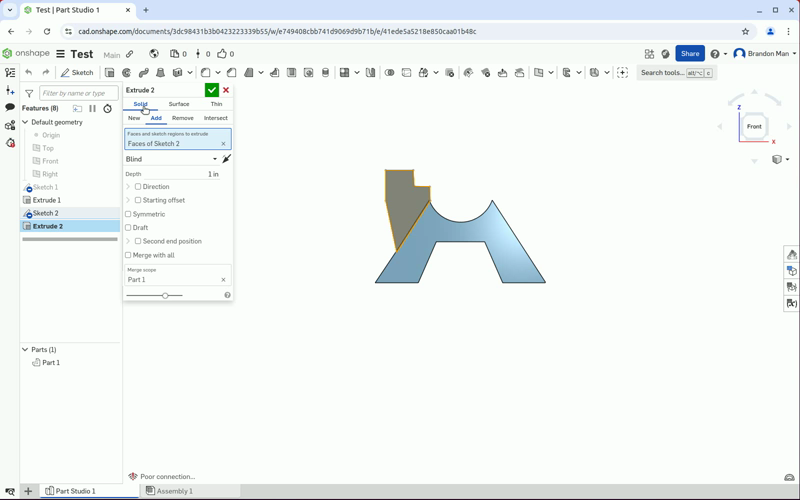
click(143, 106)
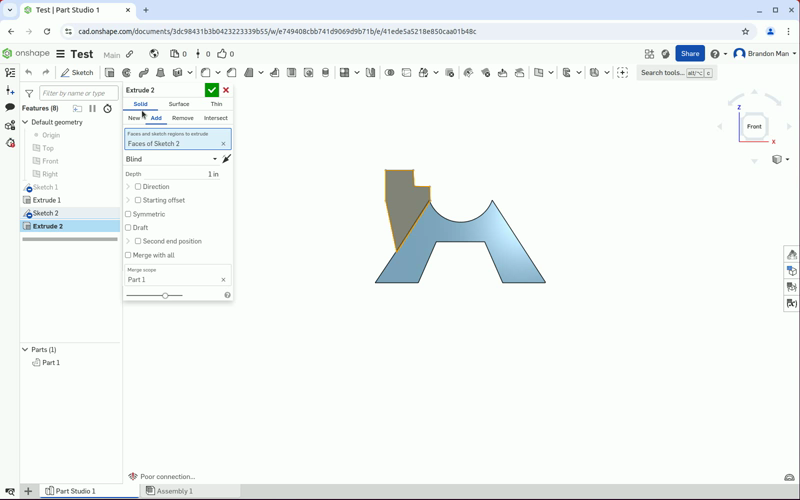
mouse_move(137, 120)
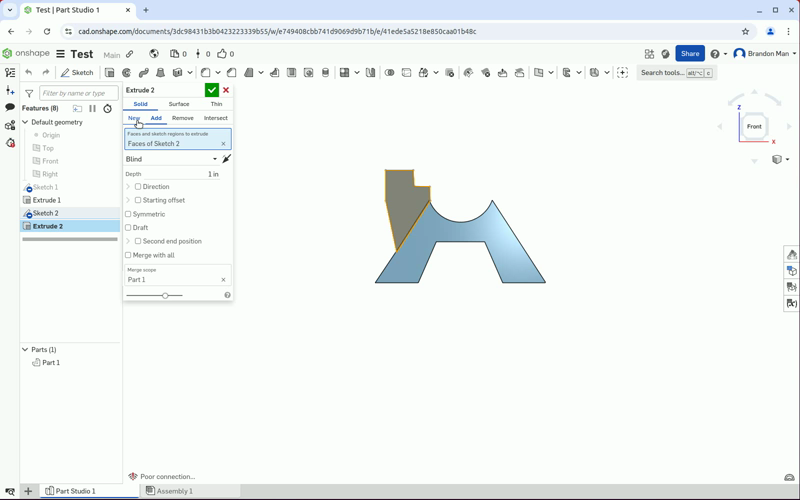
click(137, 120)
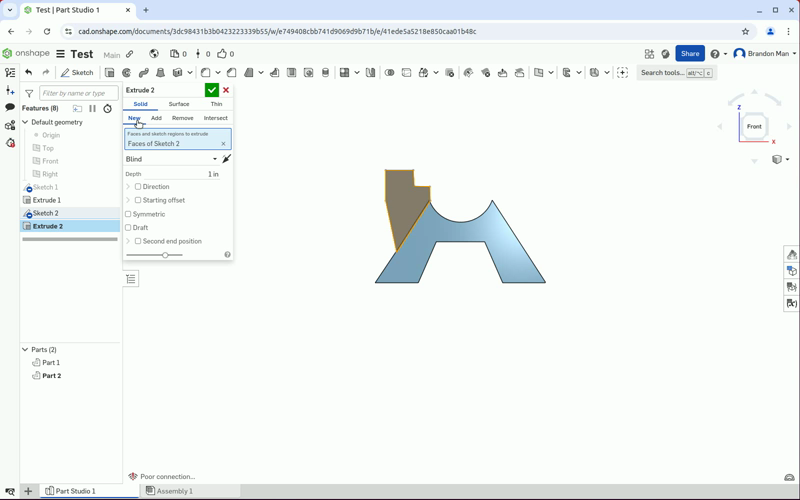
key(tab, 4)
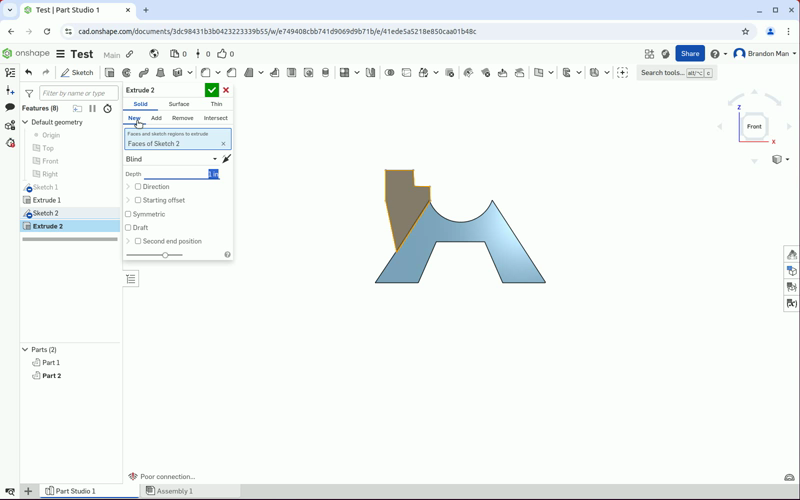
text(2.166)
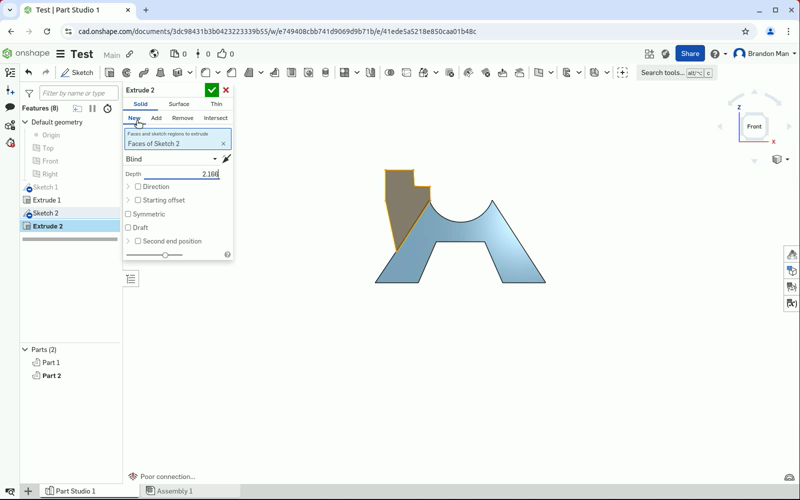
key(enter)
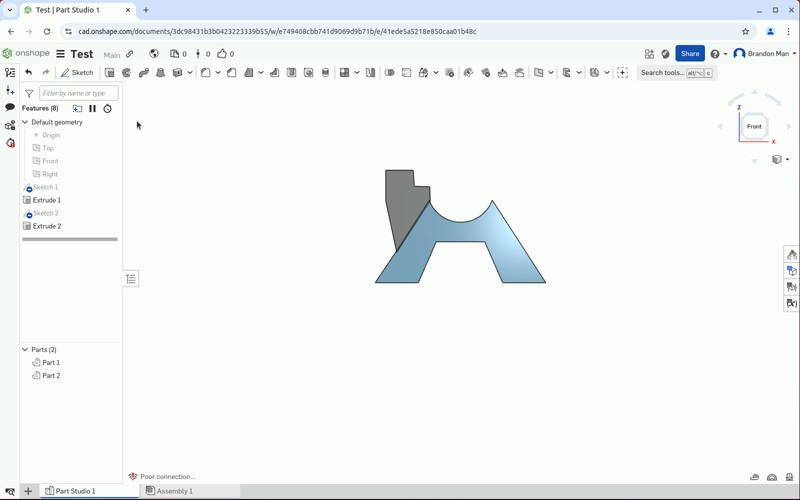
key(shift+h)
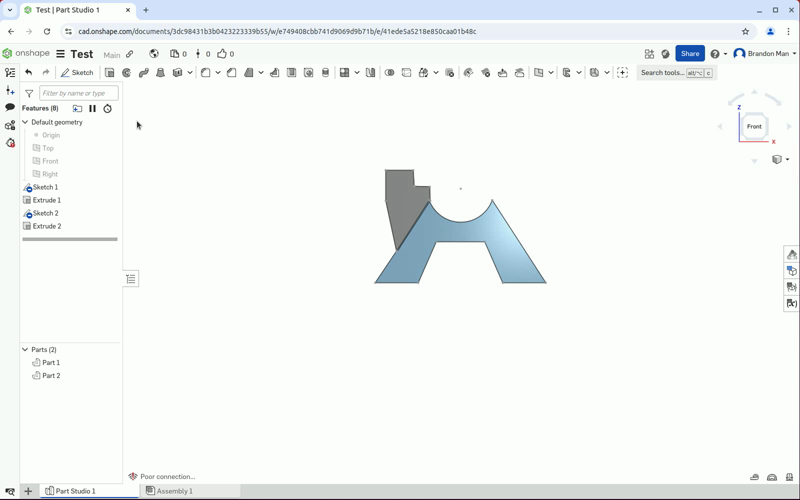
key(shift+h)
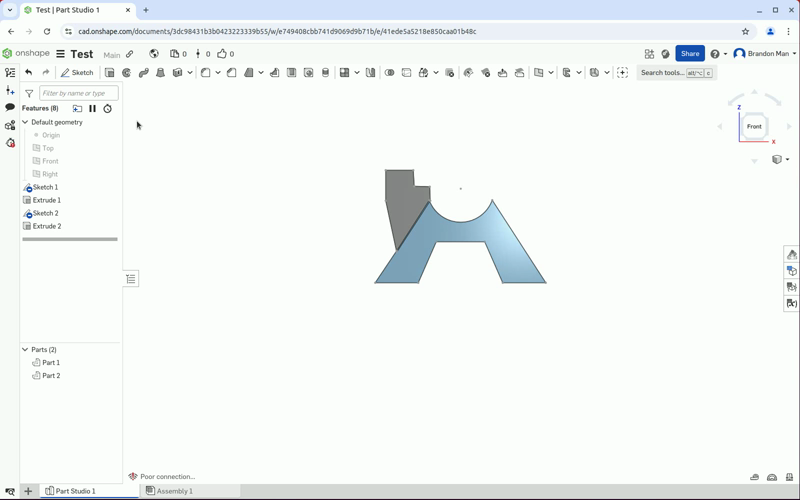
key(shift+7)
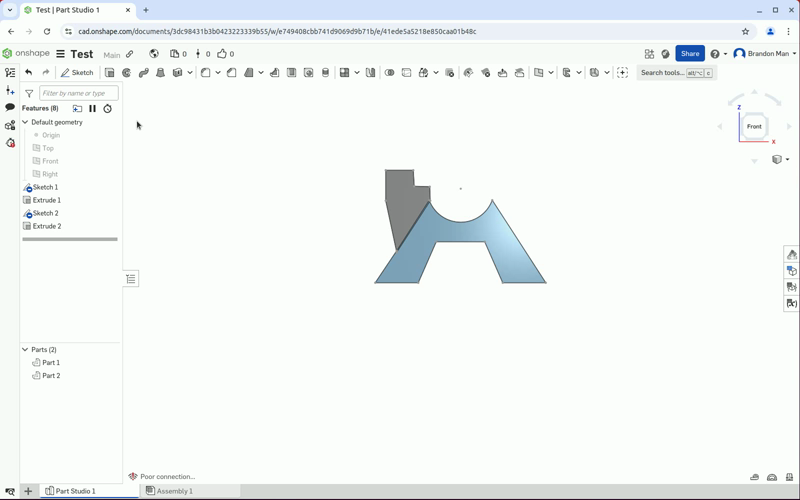
key(left, 2)
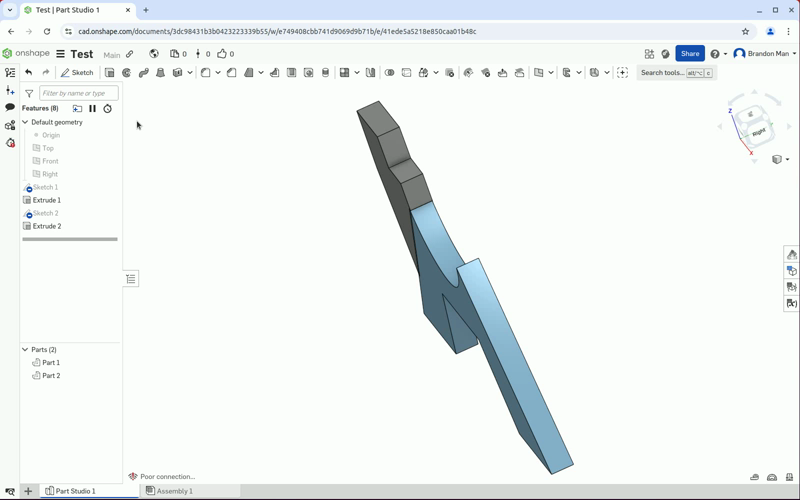
key(down, 2)
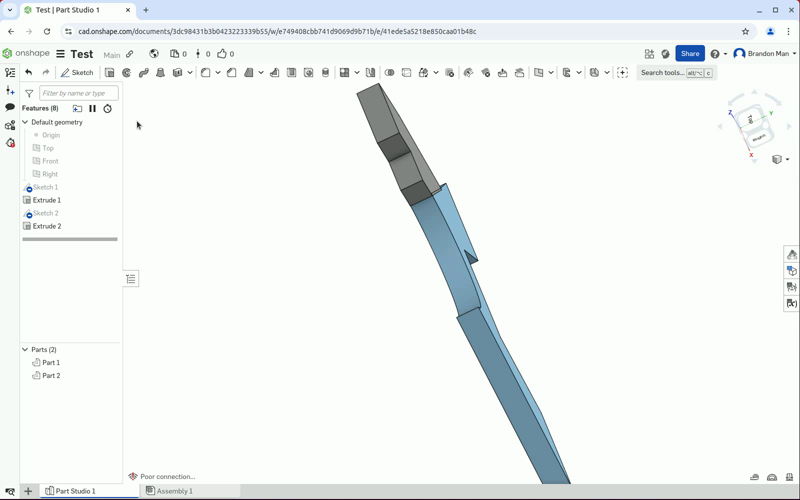
key(up, 2)
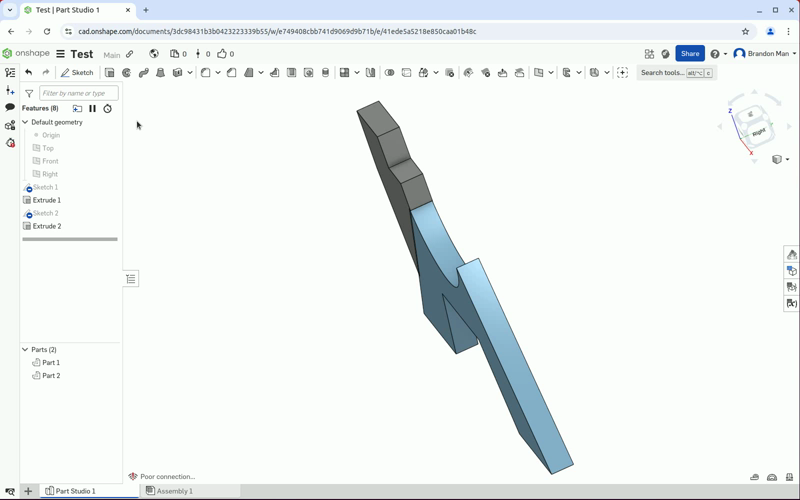
key(right, 2)
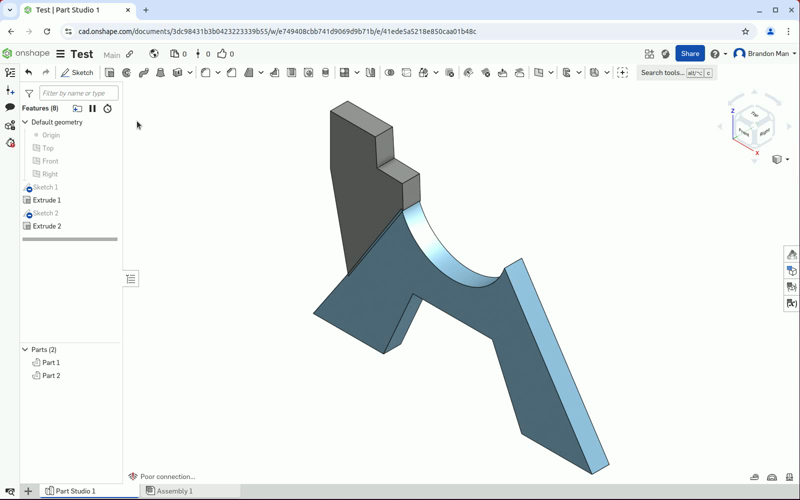
mouse_move(73, 189)
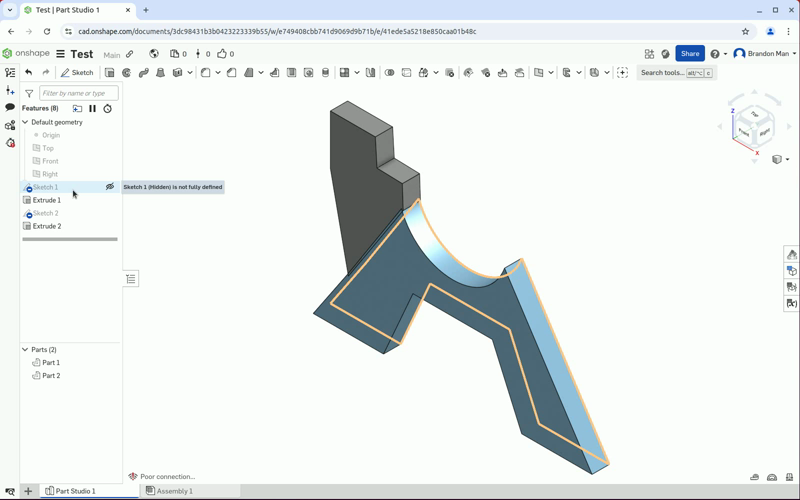
click(73, 189)